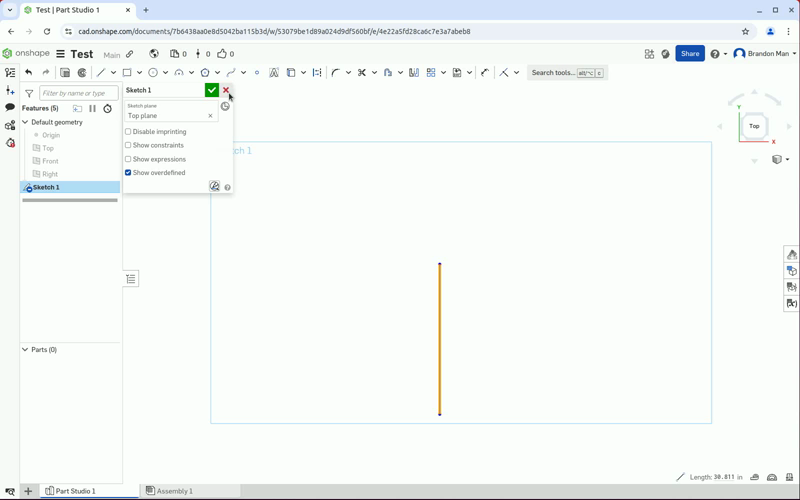
key(shift+h)
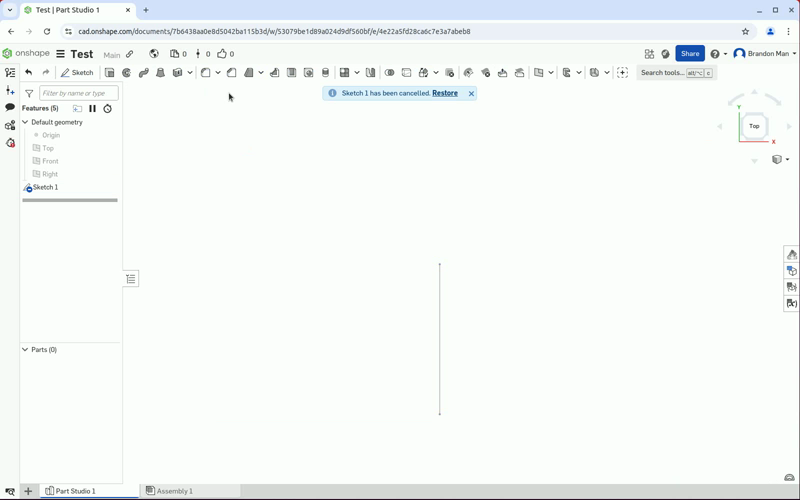
key(shift+s)
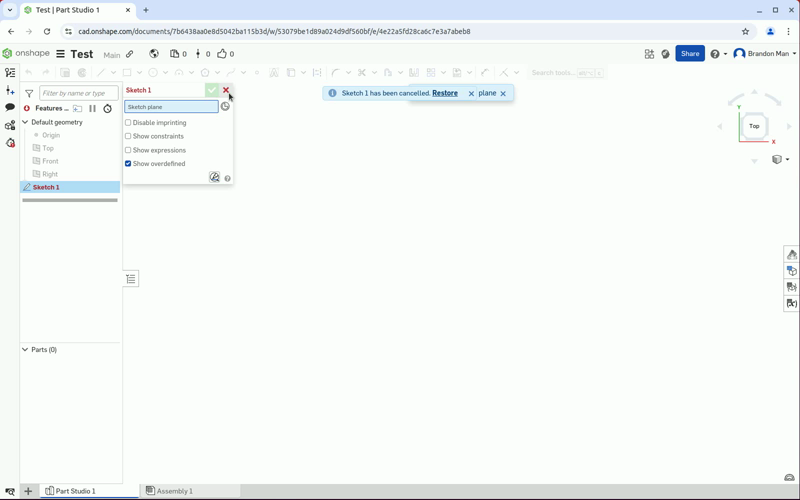
mouse_move(73, 150)
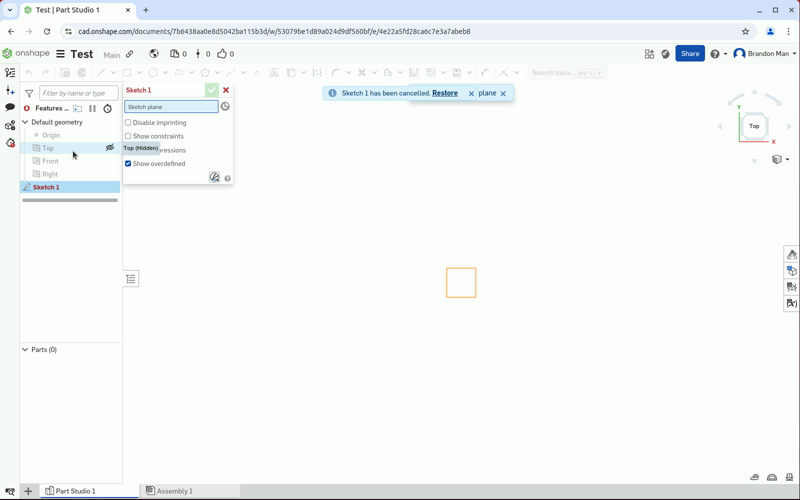
click(73, 150)
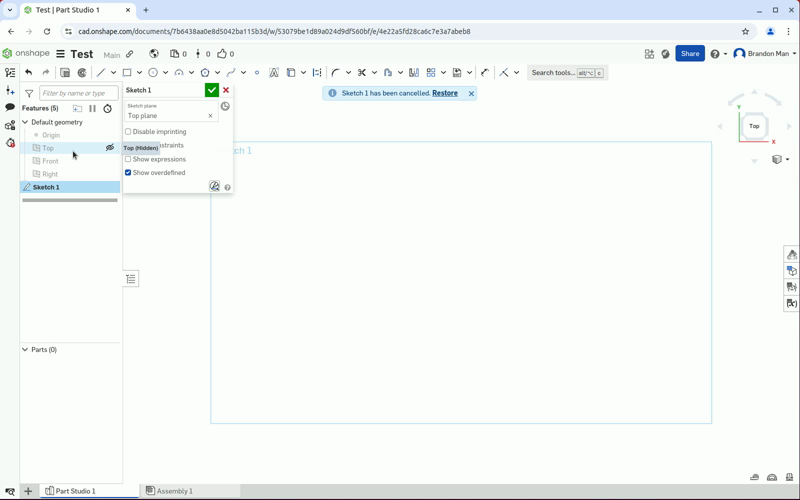
mouse_move(73, 352)
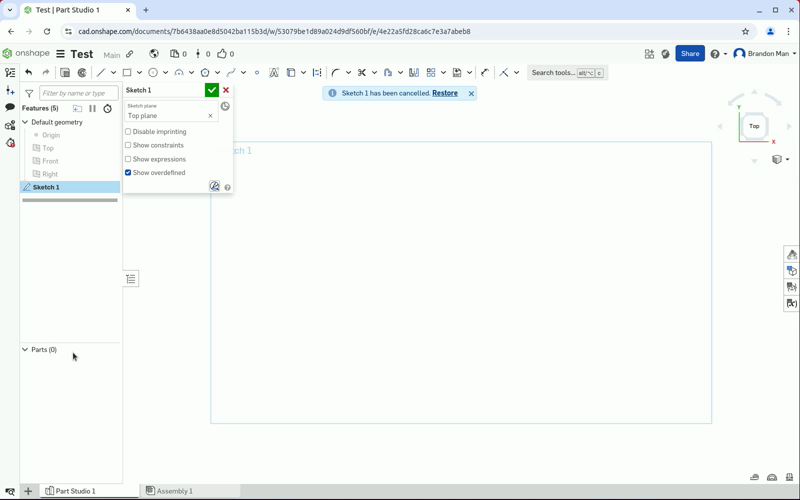
key(y)
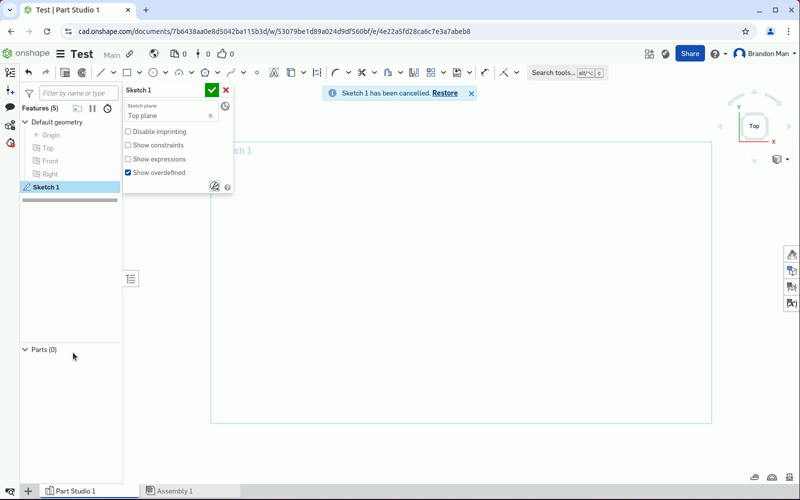
key(l)
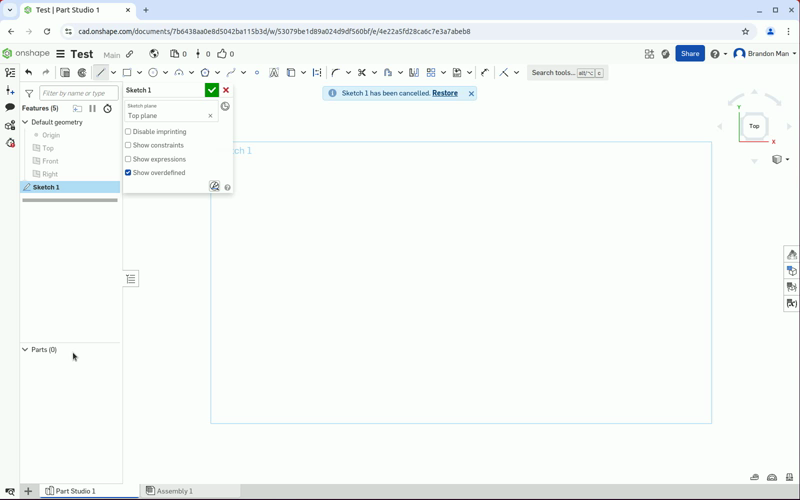
key_down(shift)
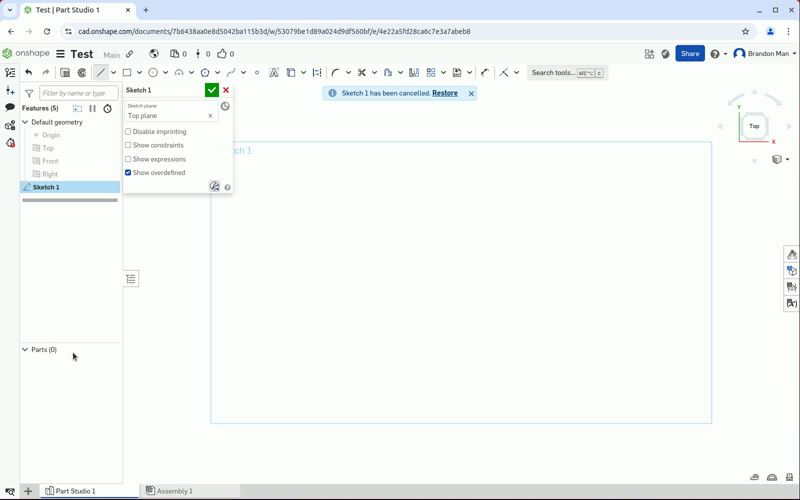
mouse_move(404, 339)
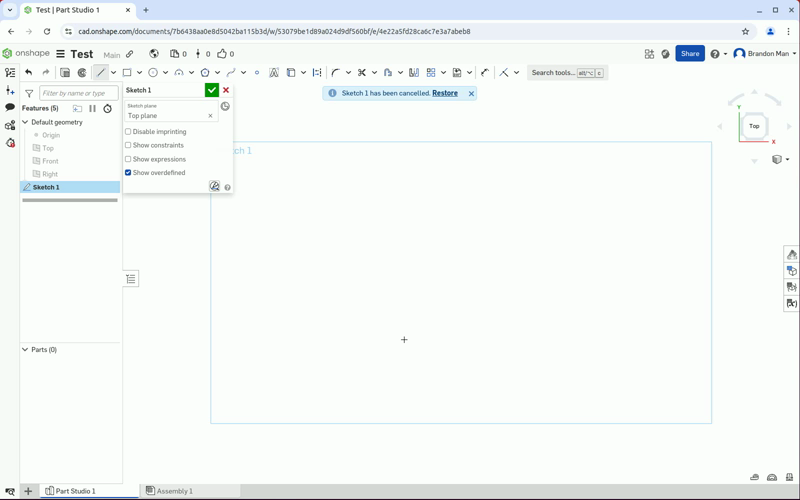
click(404, 339)
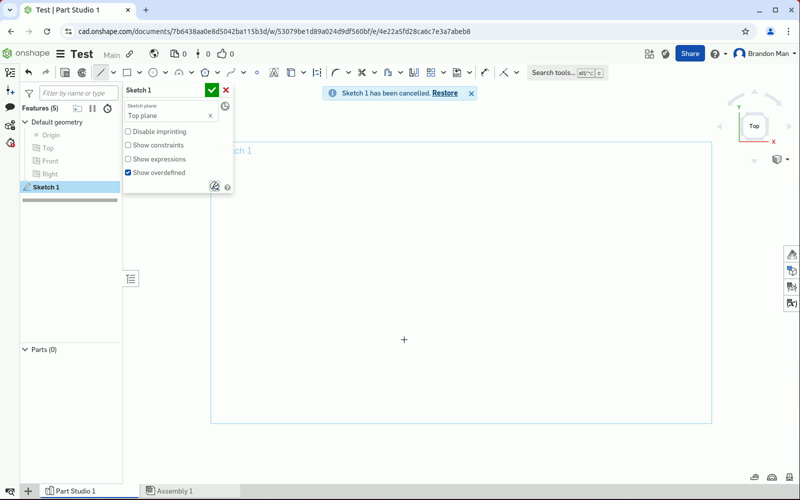
key_up(shift)
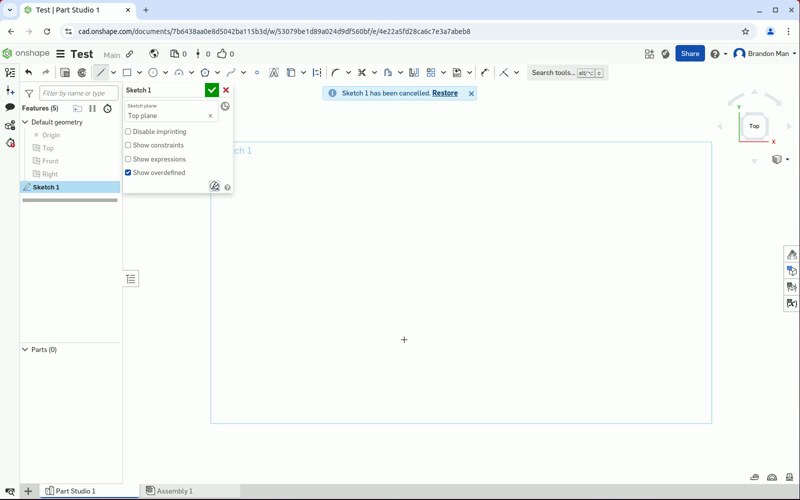
key_down(shift)
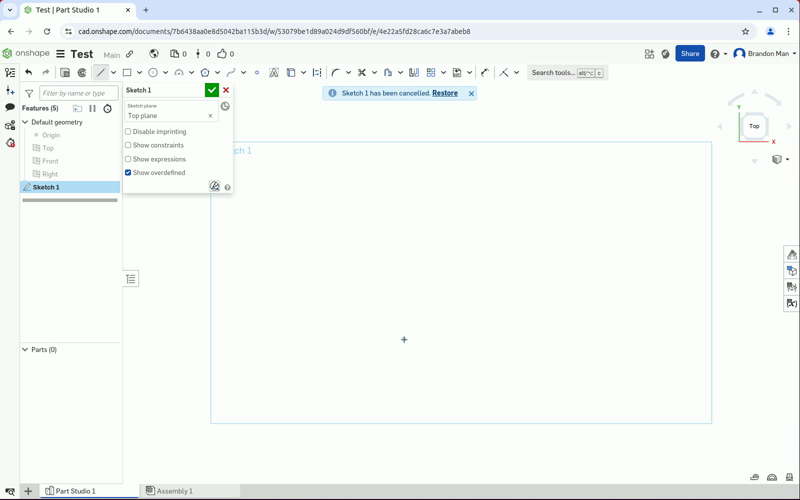
mouse_move(516, 339)
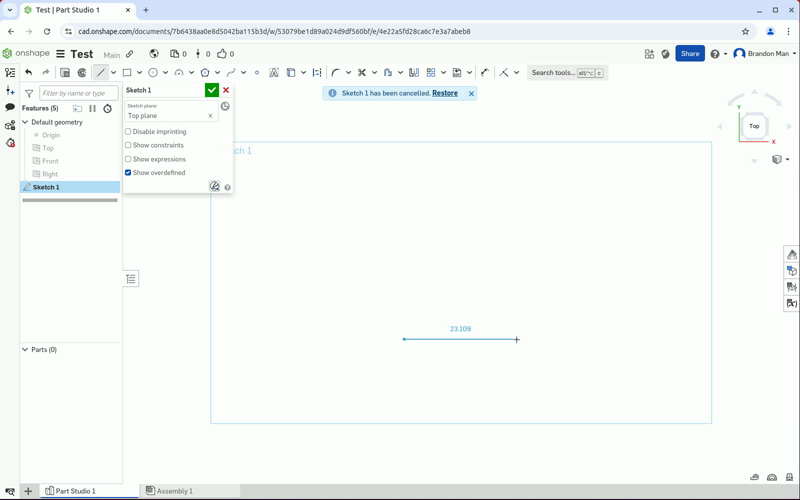
click(516, 339)
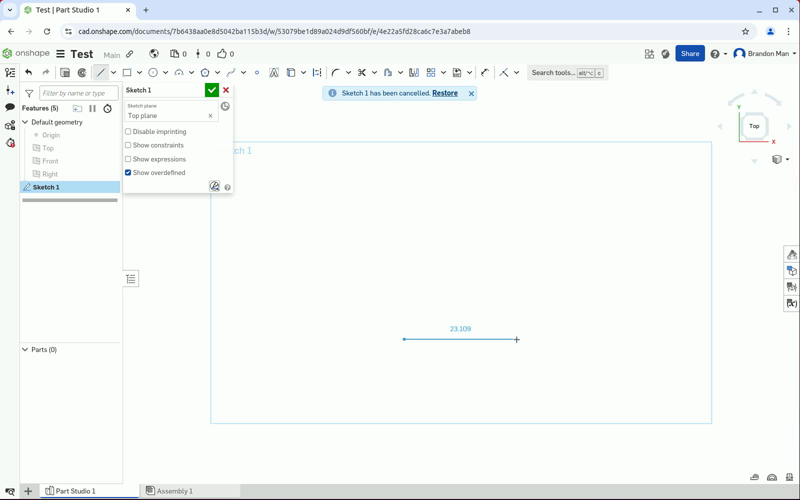
key_up(shift)
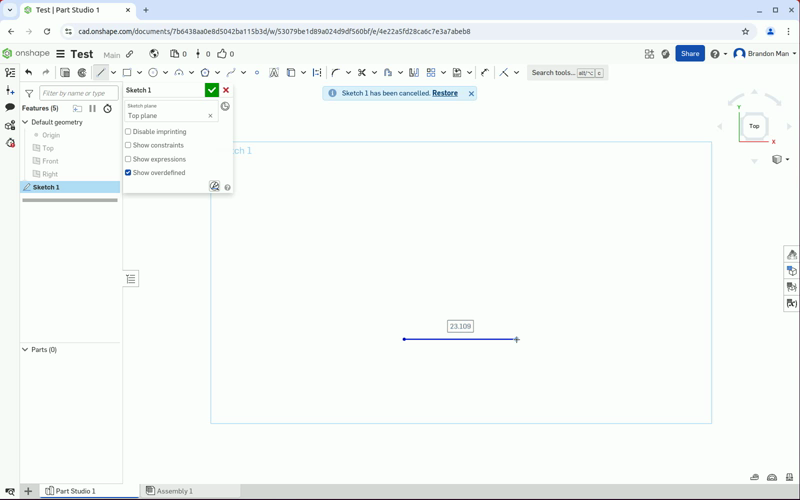
key_down(shift)
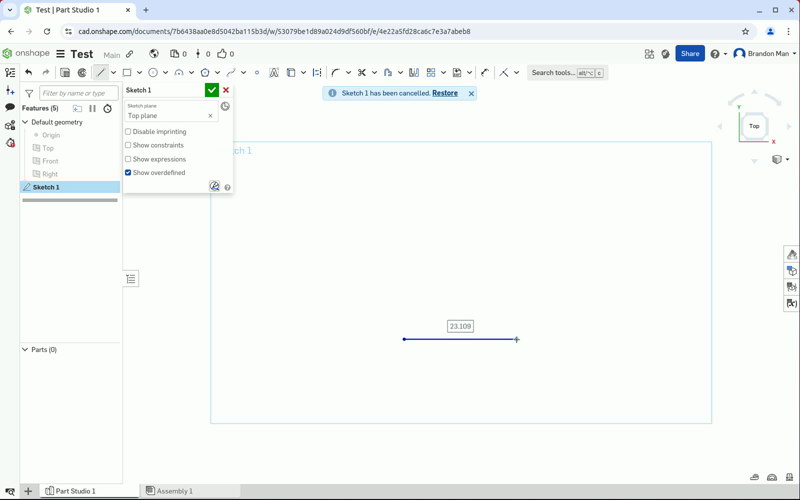
mouse_move(516, 226)
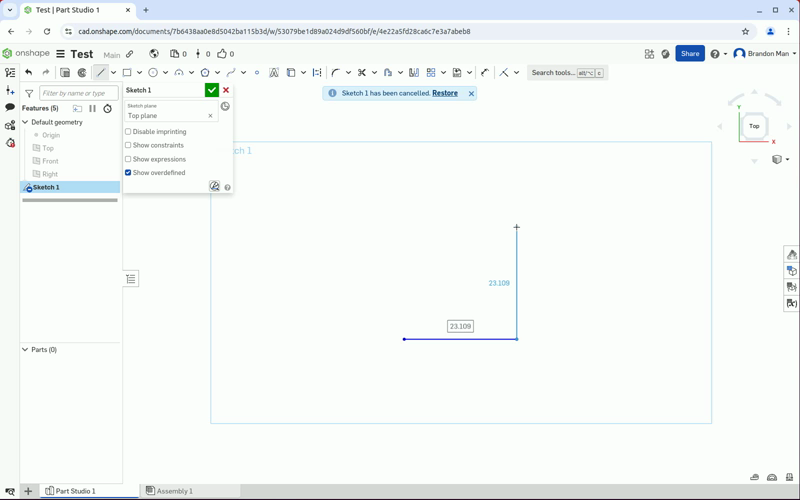
click(516, 226)
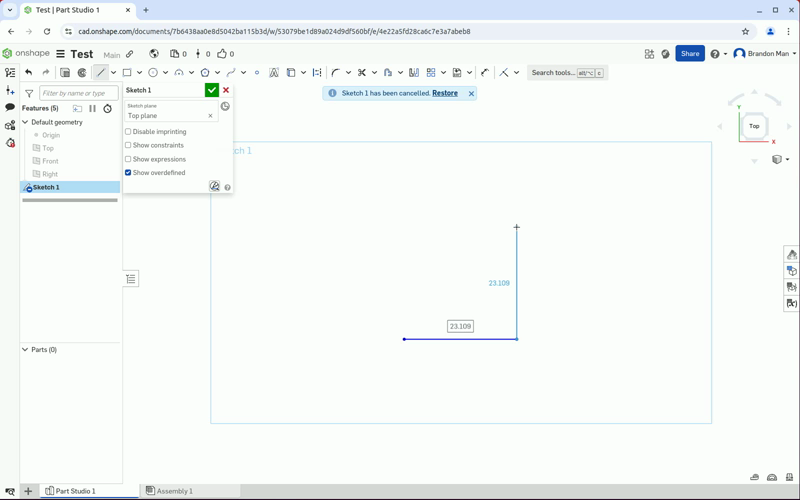
key_up(shift)
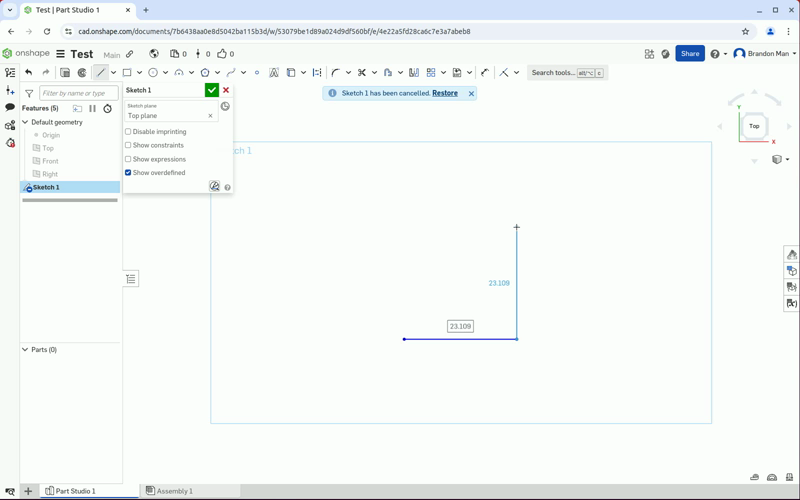
key_down(shift)
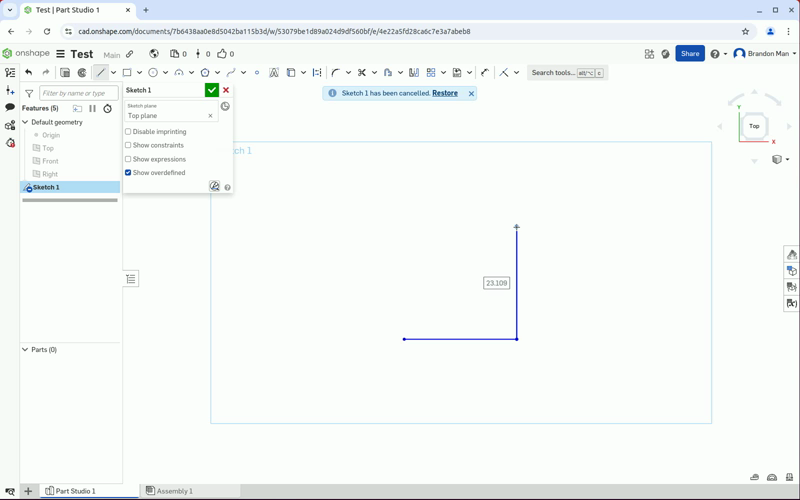
mouse_move(404, 226)
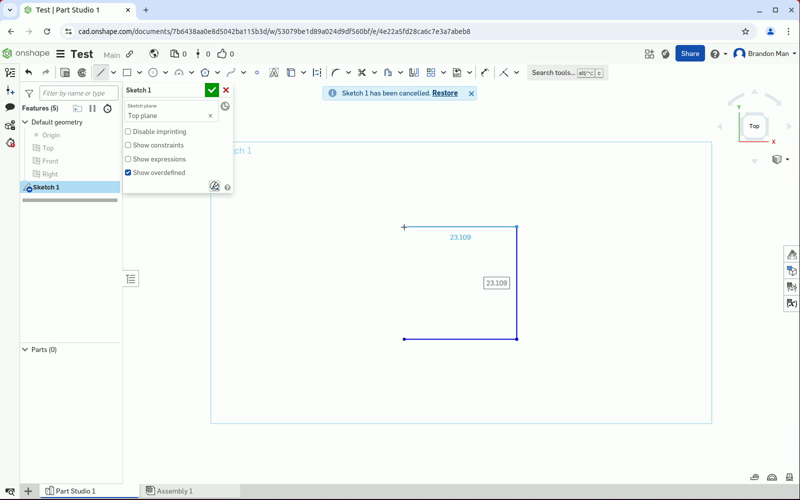
click(404, 226)
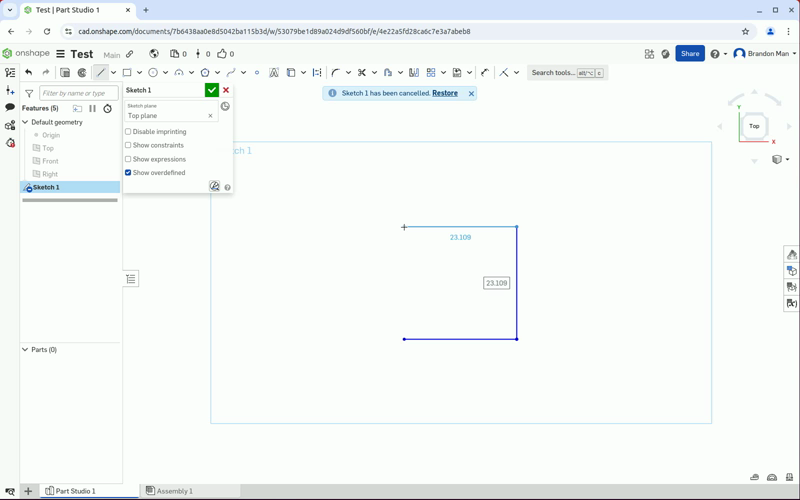
key_up(shift)
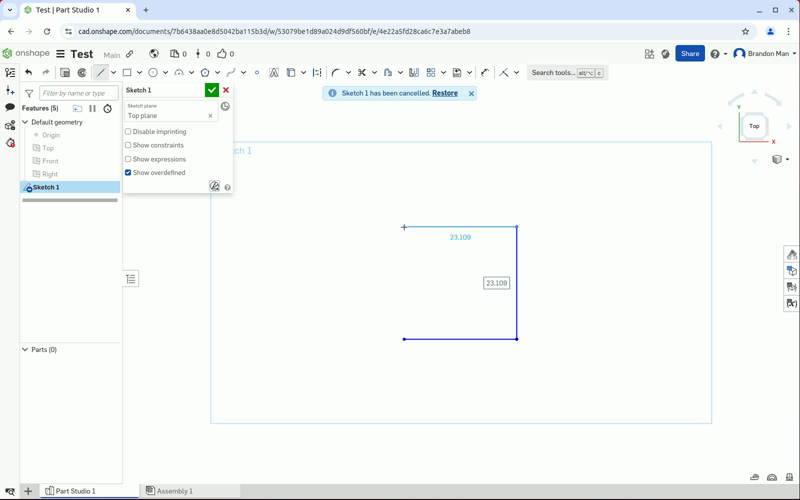
key_down(shift)
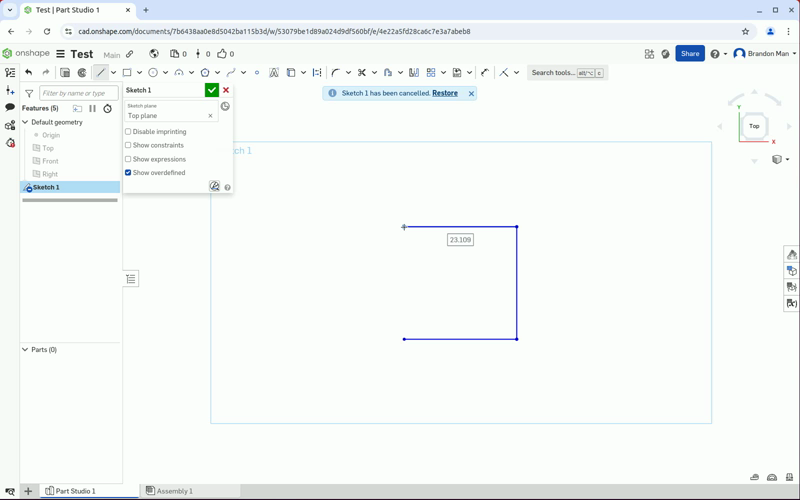
mouse_move(404, 339)
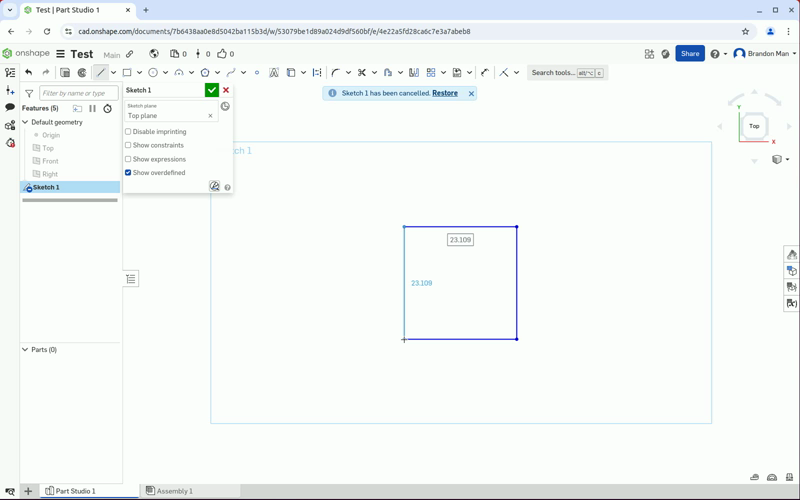
key_up(shift)
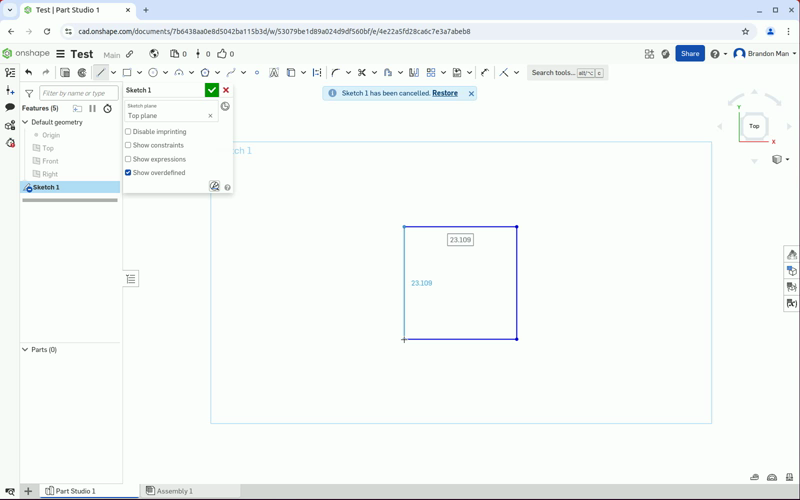
click(404, 339)
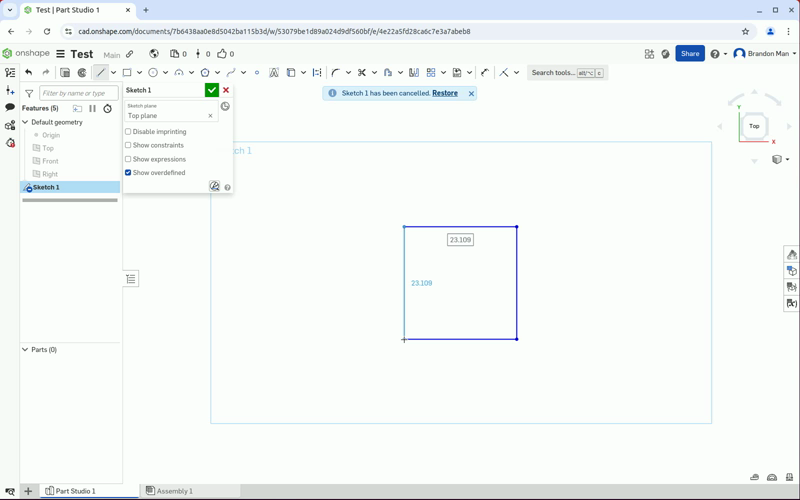
key(esc)
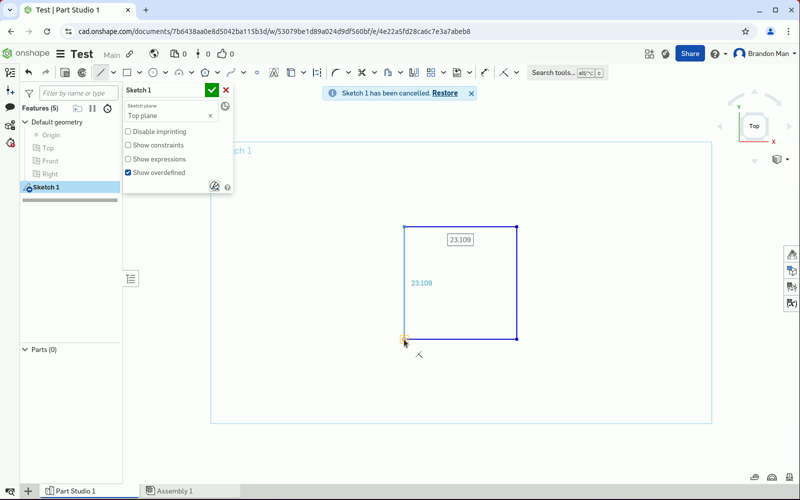
mouse_move(478, 275)
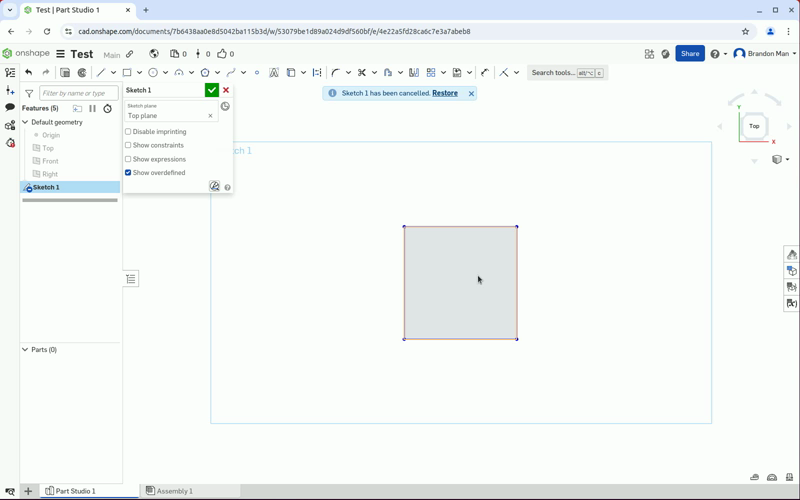
click(478, 275)
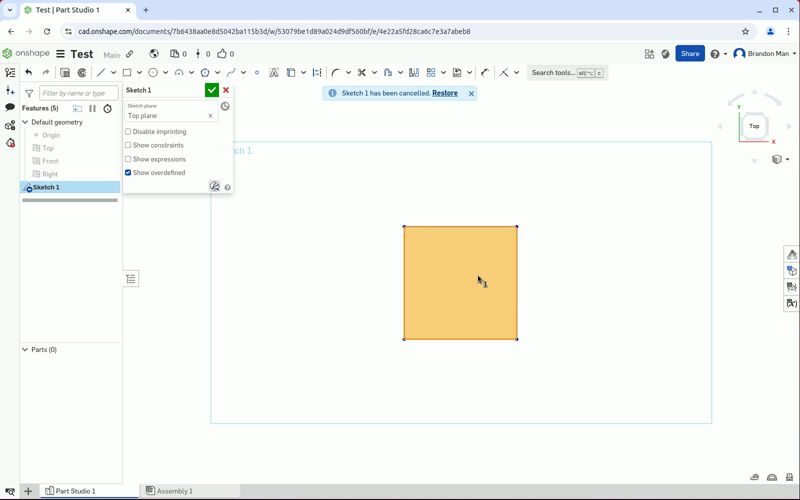
mouse_move(73, 352)
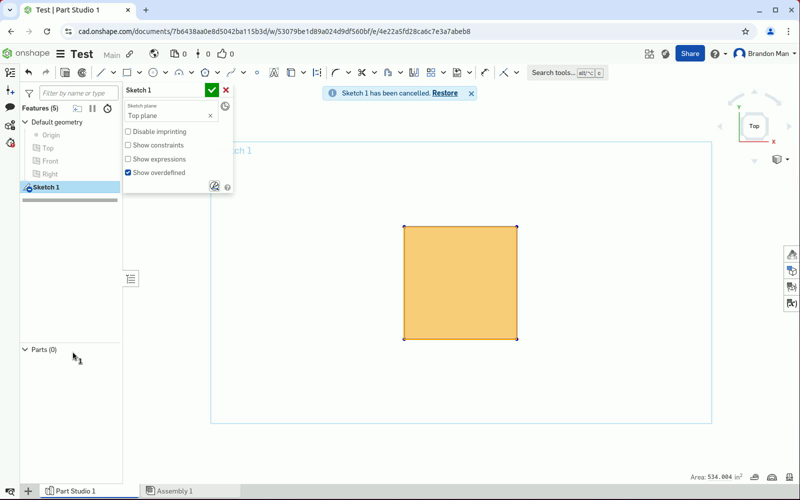
key(shift+y)
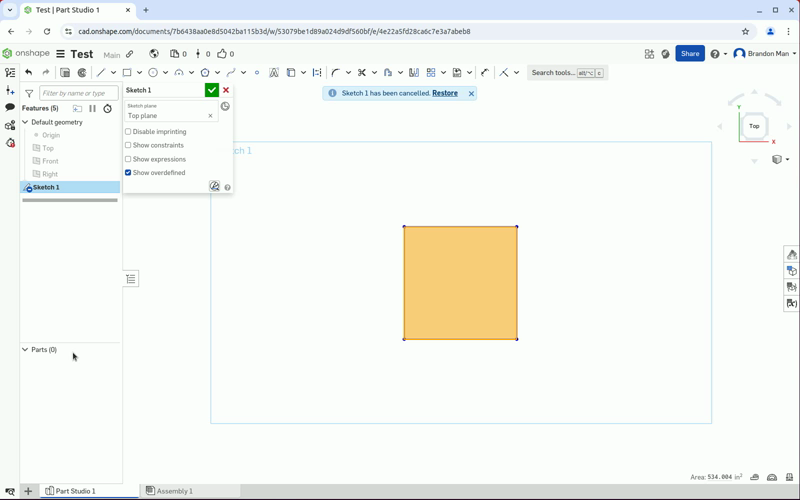
key(shift+e)
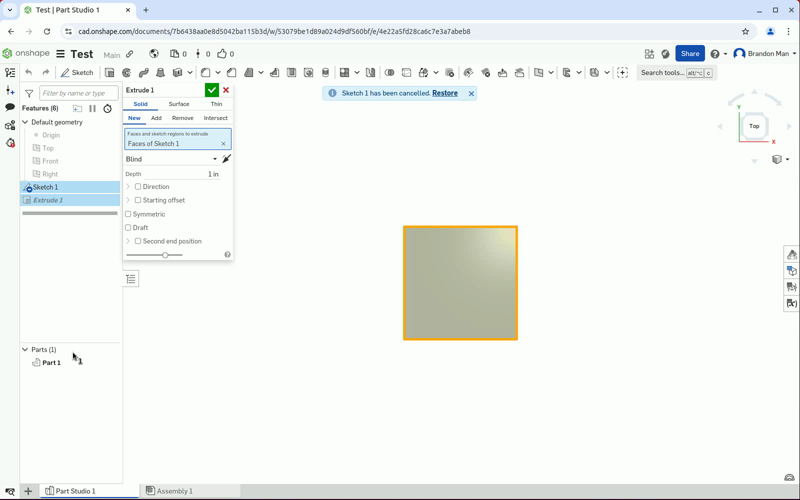
mouse_move(143, 106)
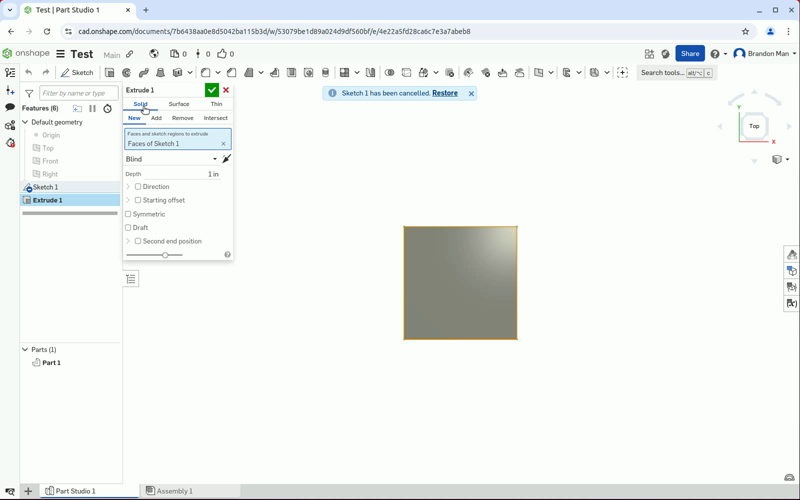
click(143, 106)
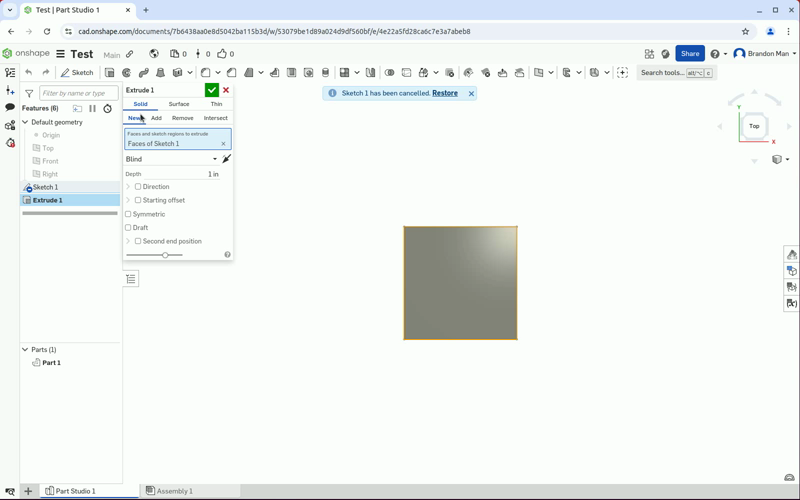
mouse_move(137, 120)
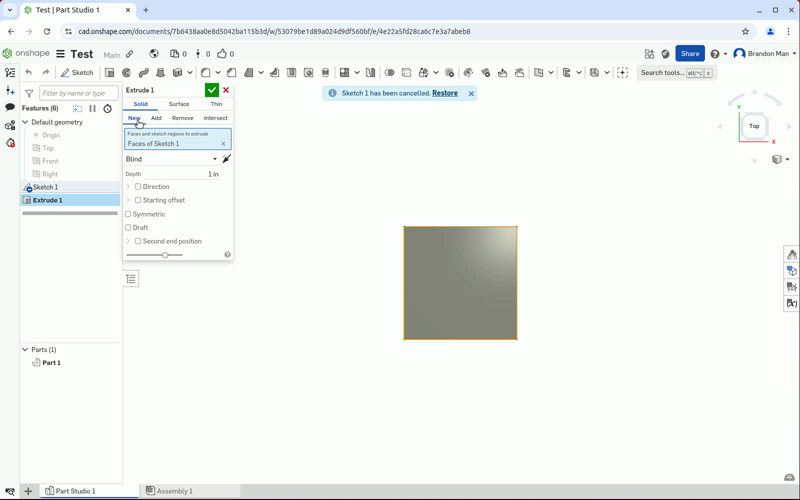
click(137, 120)
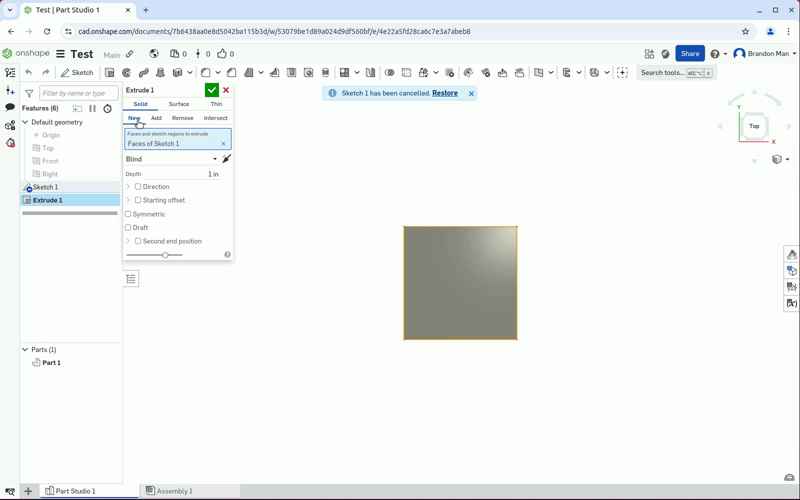
key(tab, 4)
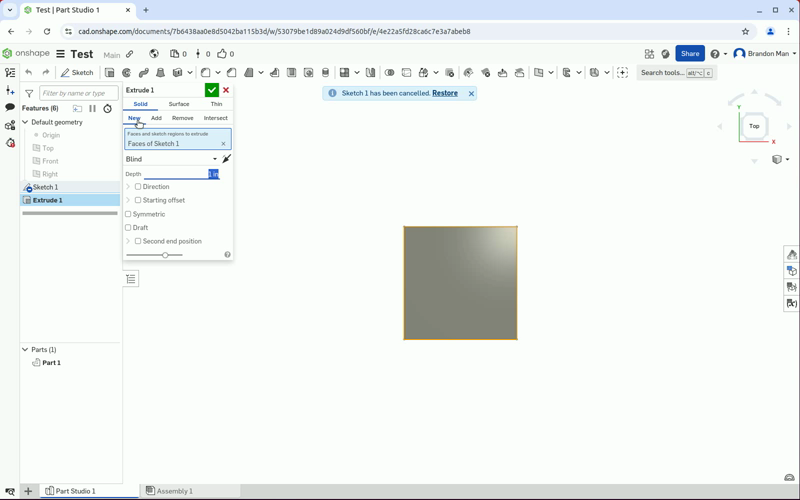
text(5.777)
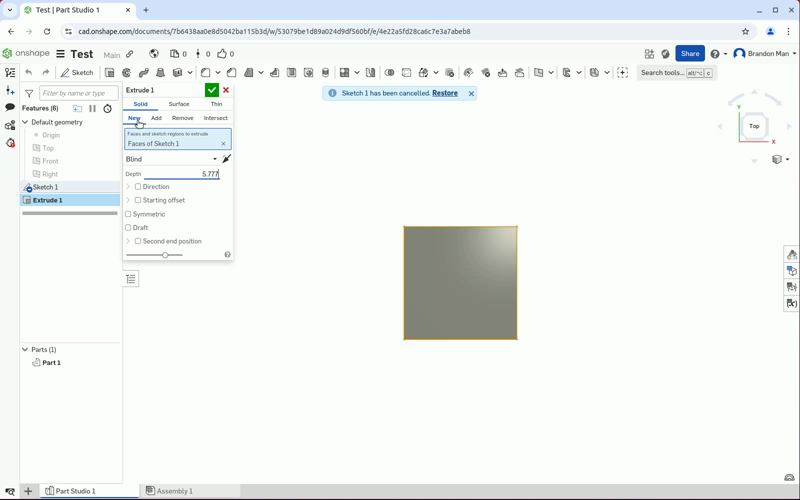
key(enter)
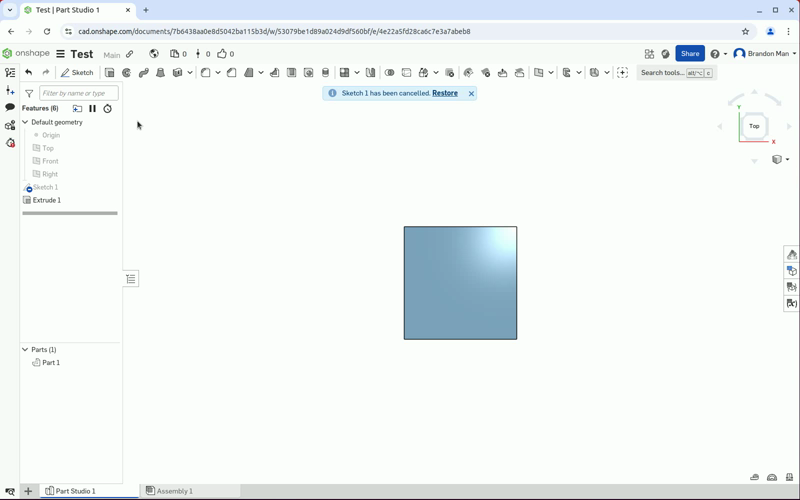
key(shift+h)
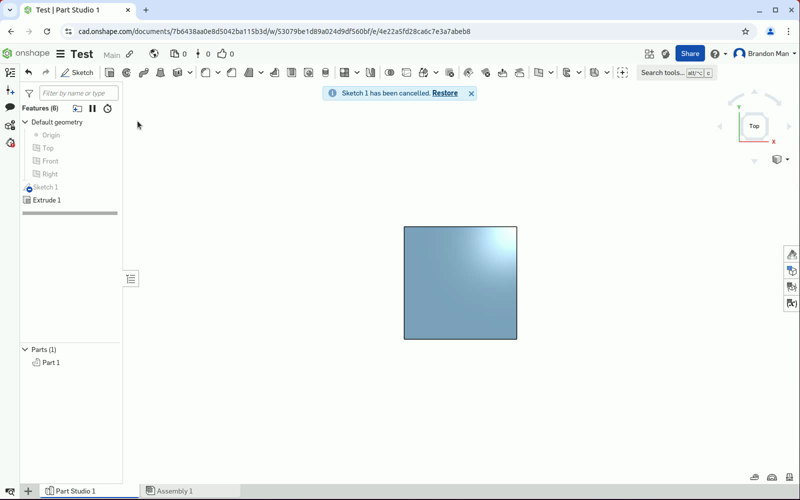
key(shift+h)
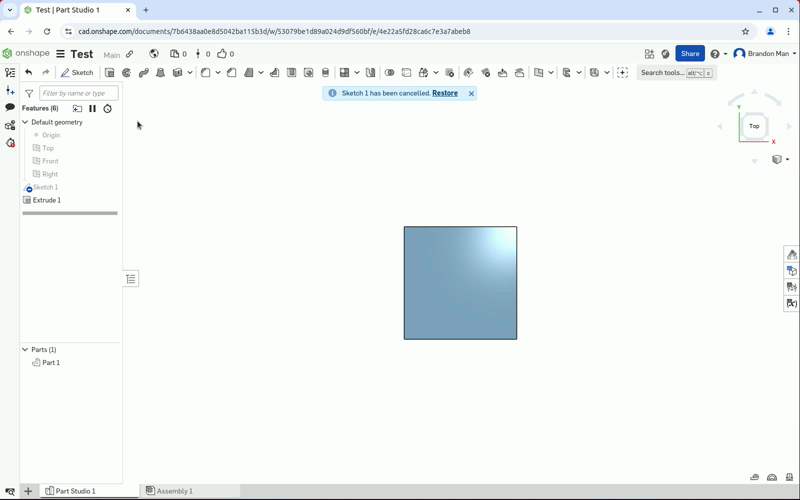
mouse_move(73, 189)
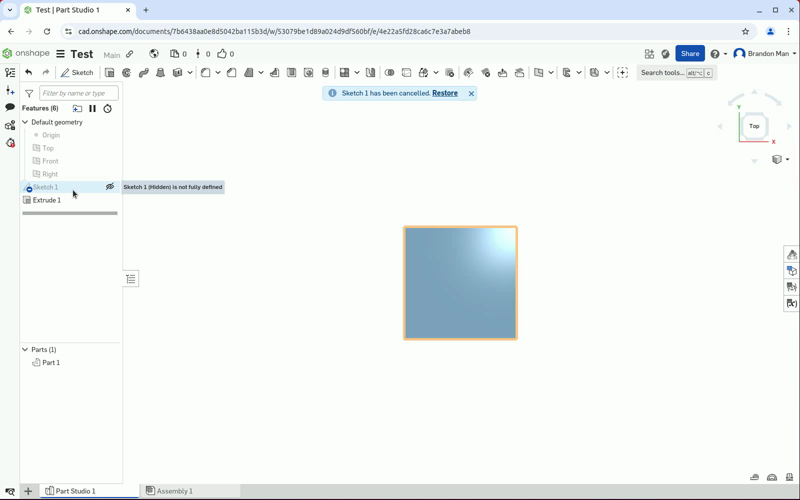
click(73, 189)
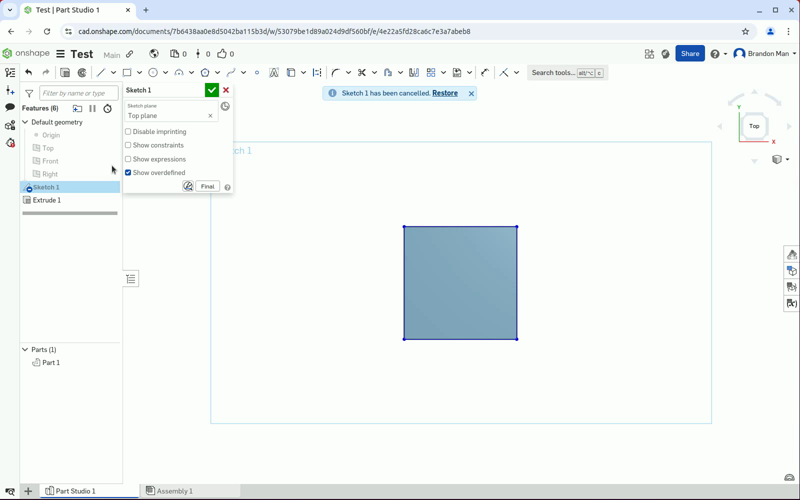
mouse_move(229, 92)
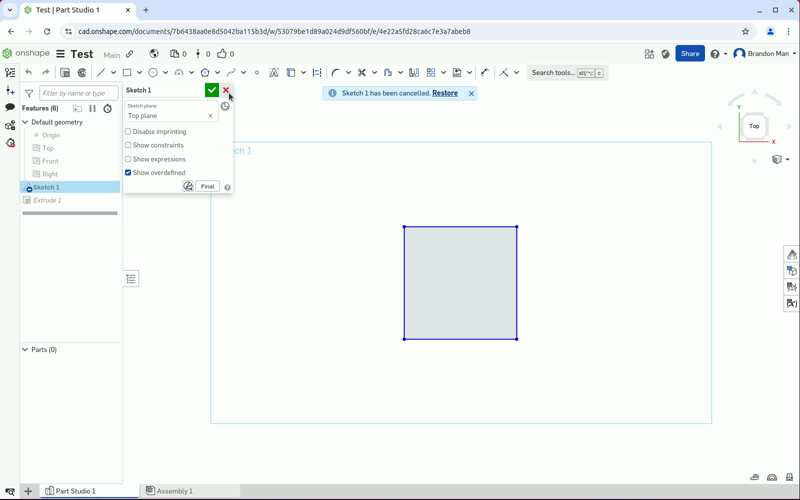
click(229, 92)
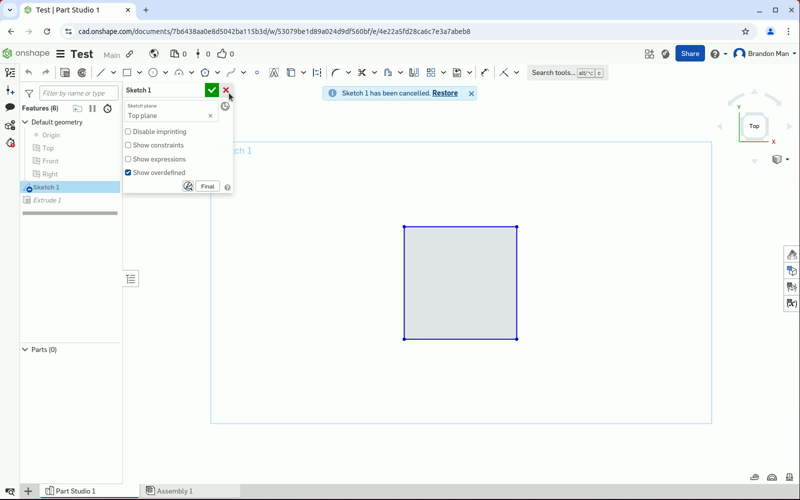
key(shift+s)
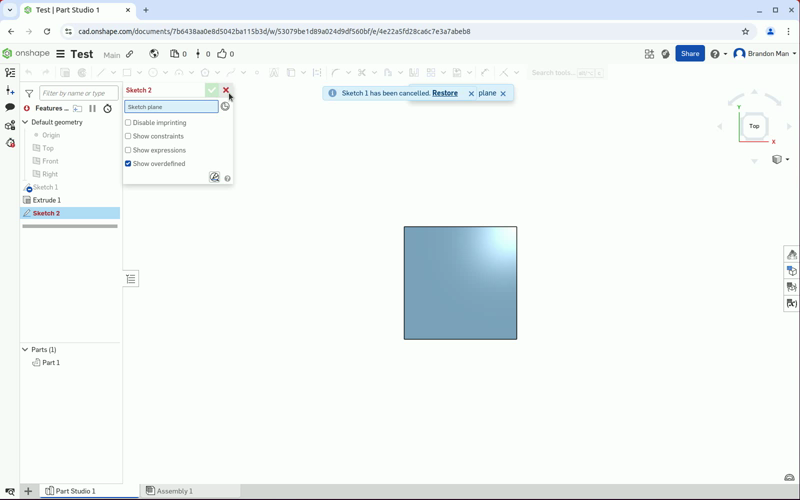
mouse_move(73, 150)
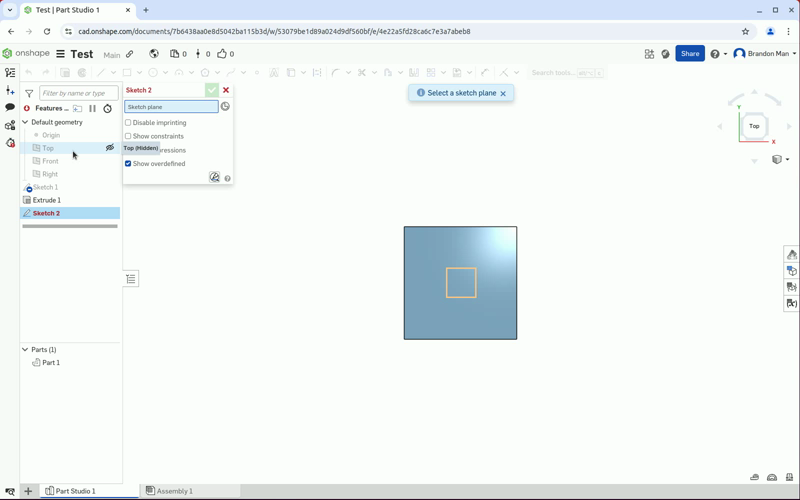
click(73, 150)
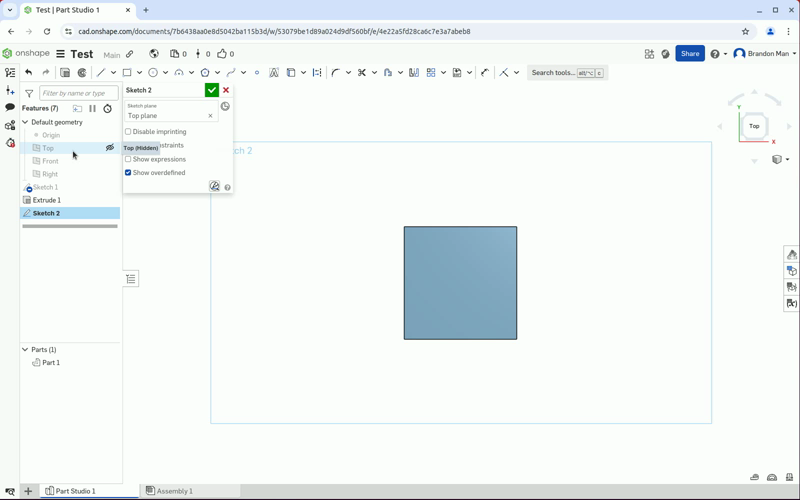
mouse_move(73, 352)
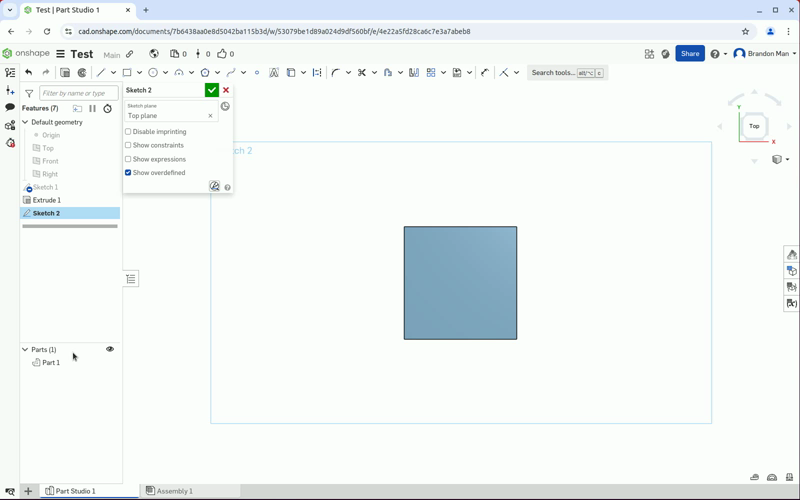
key(y)
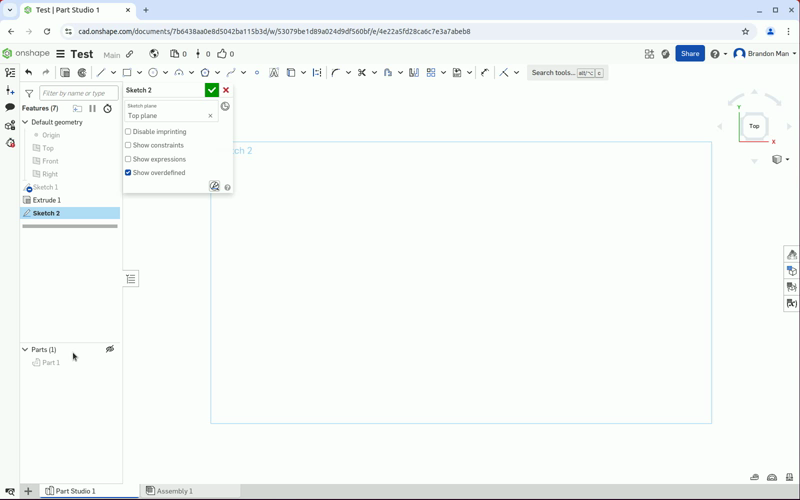
key(l)
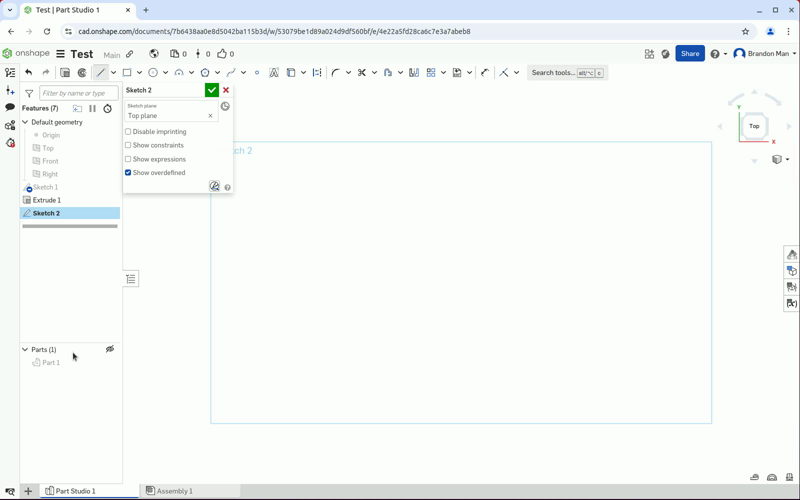
key_down(shift)
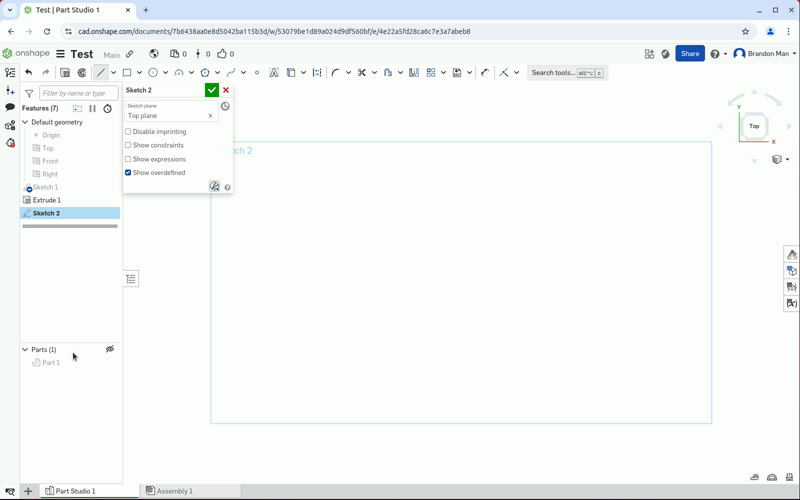
mouse_move(446, 297)
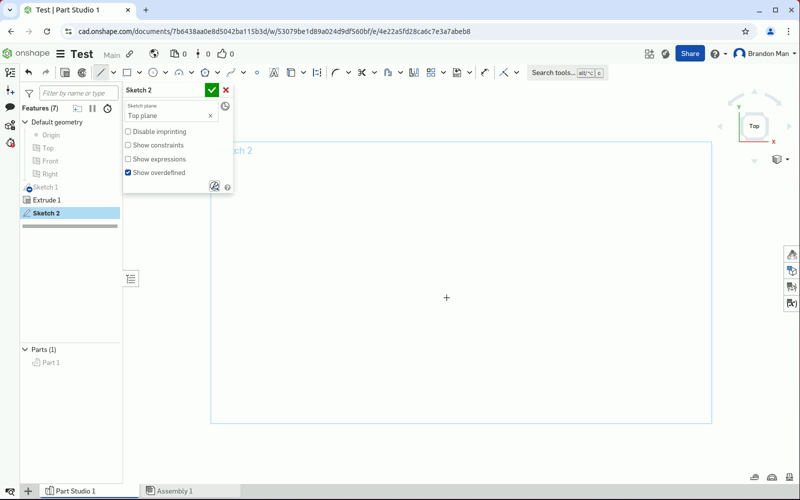
click(446, 297)
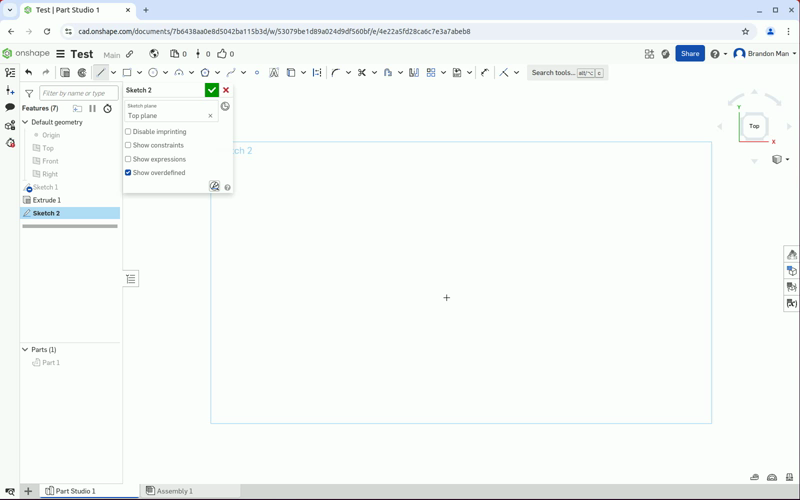
key_up(shift)
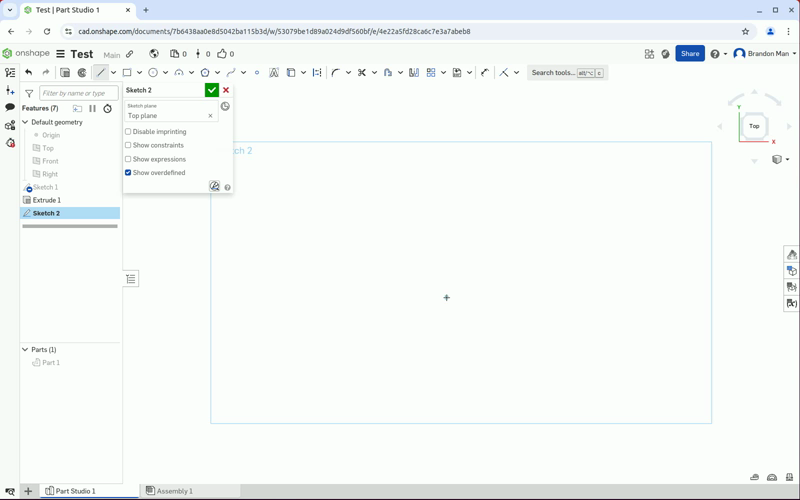
key_down(shift)
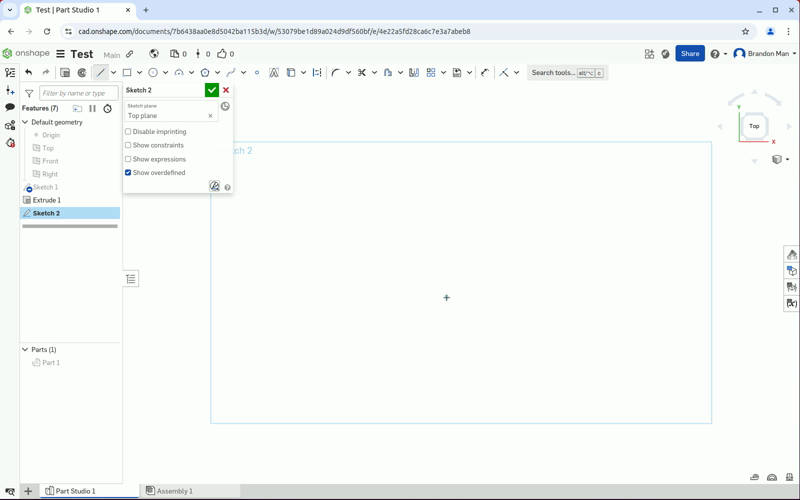
mouse_move(476, 297)
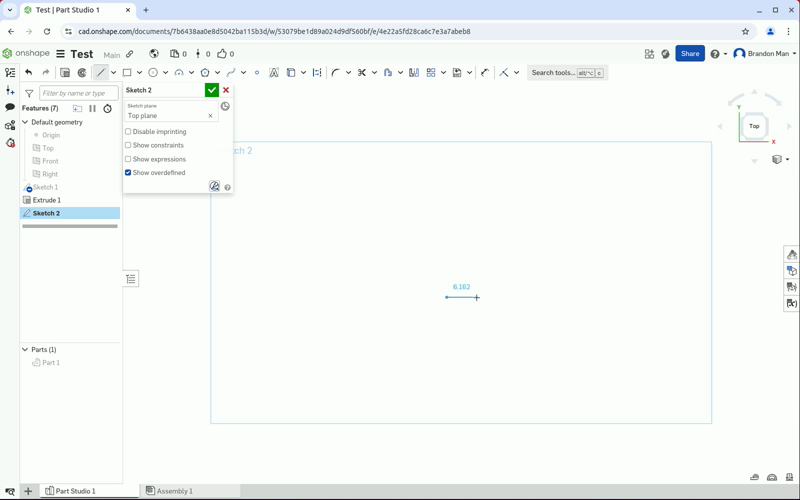
mouse_move(475, 297)
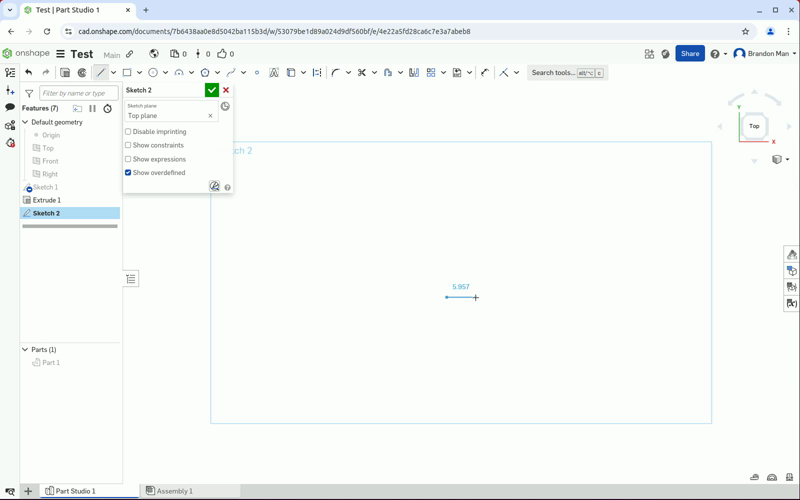
click(475, 297)
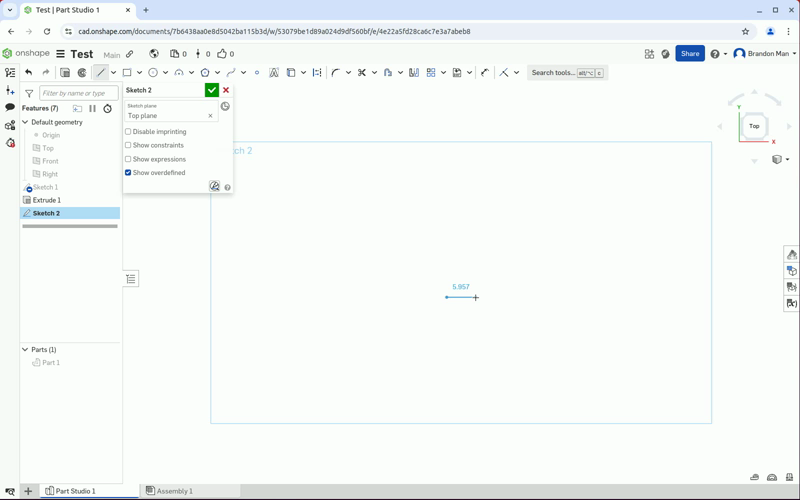
key_up(shift)
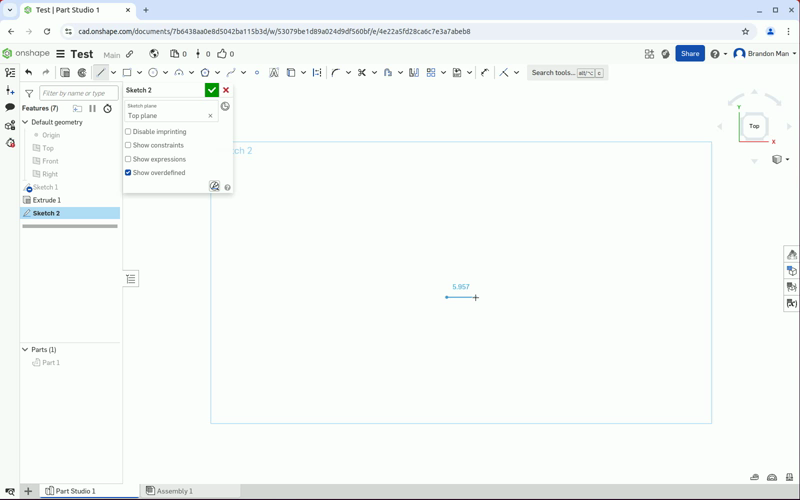
key_down(shift)
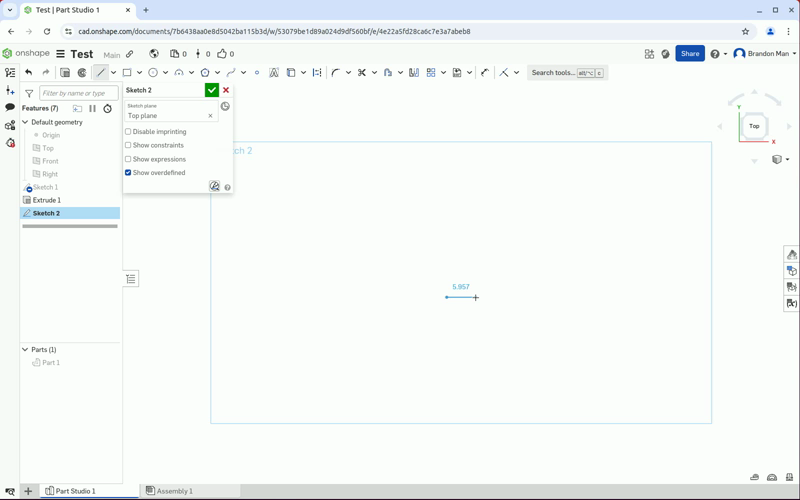
mouse_move(505, 297)
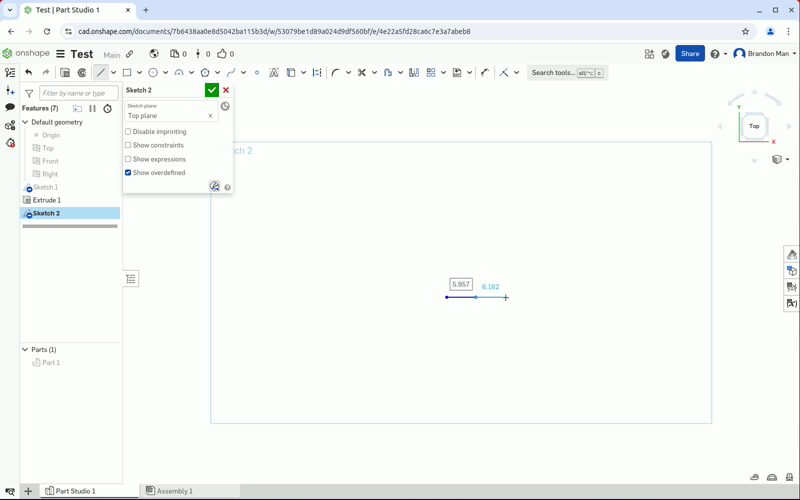
mouse_move(475, 267)
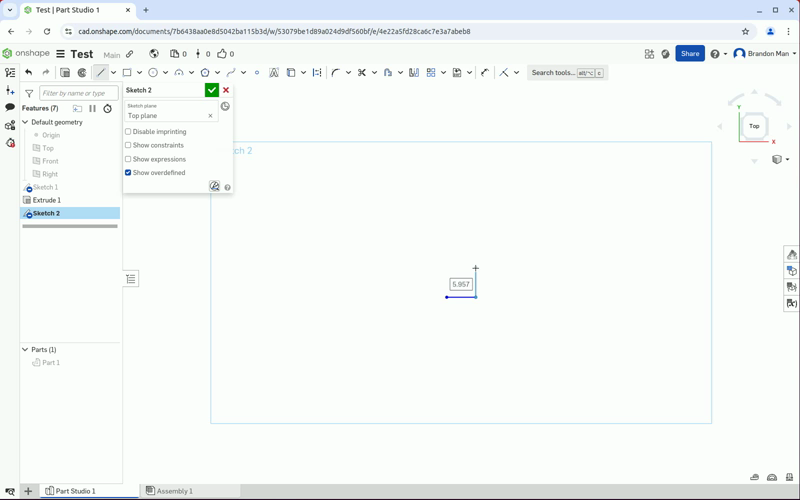
click(475, 267)
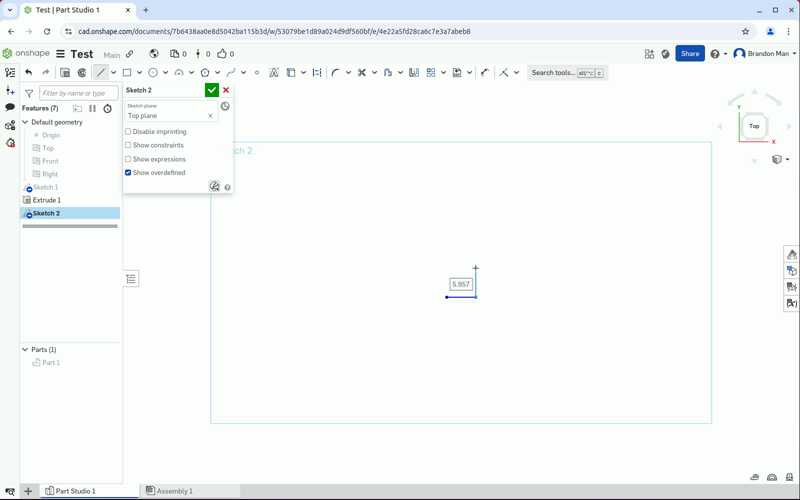
key_up(shift)
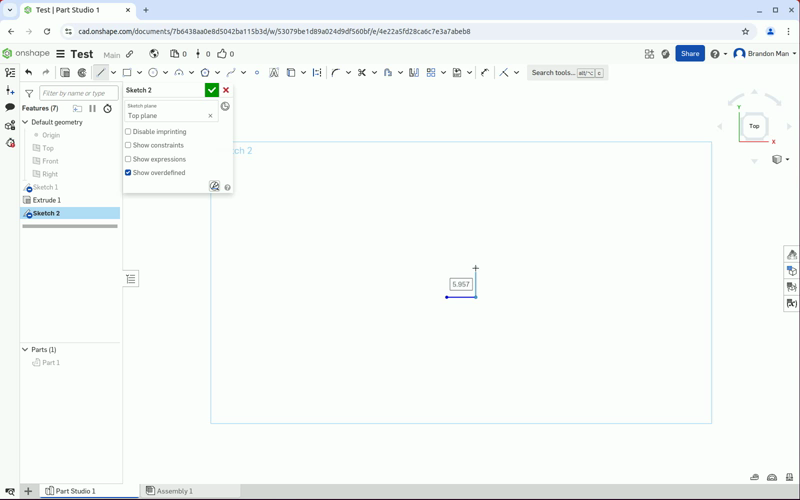
key_down(shift)
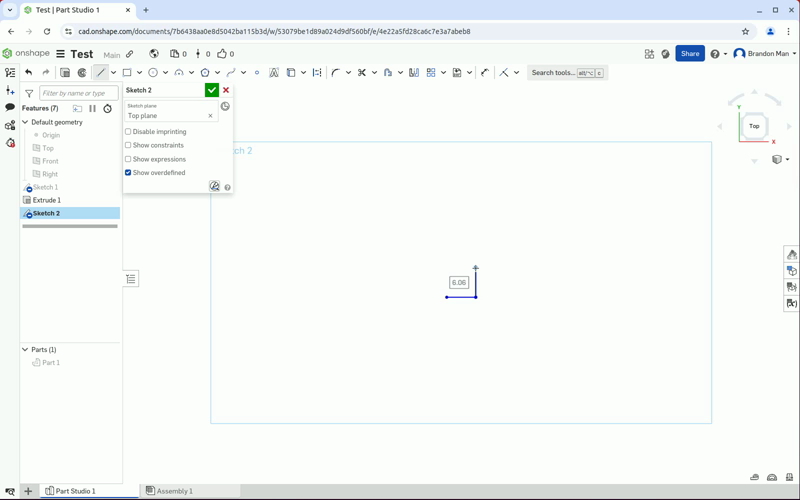
mouse_move(505, 267)
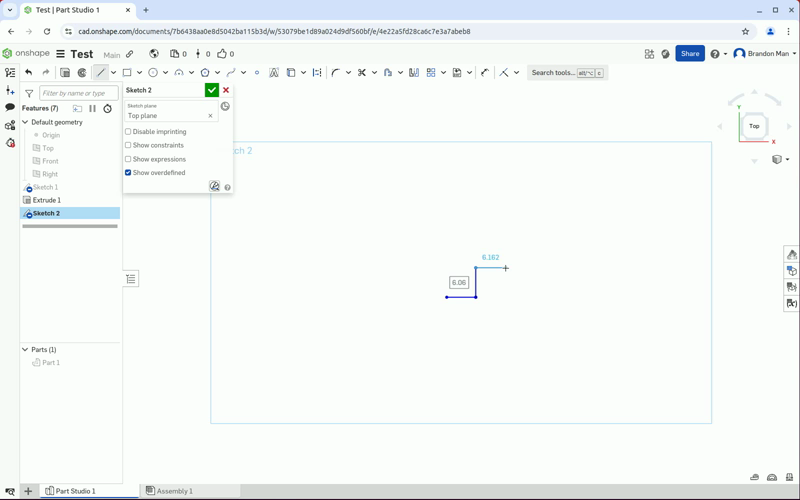
mouse_move(446, 267)
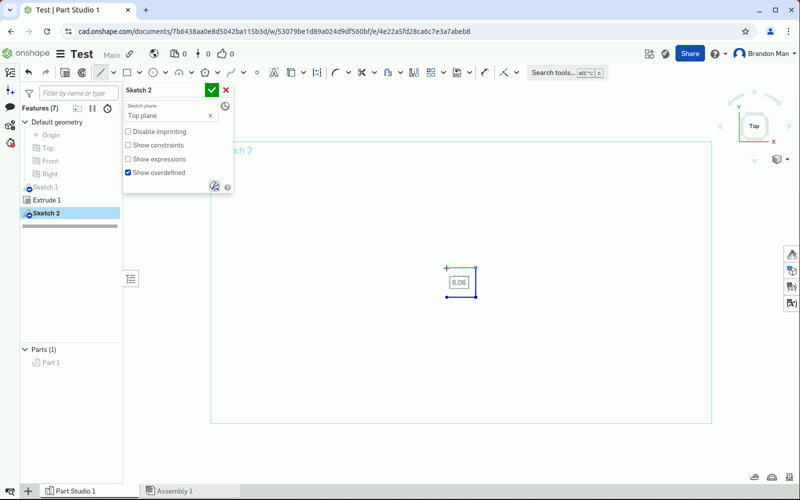
click(446, 267)
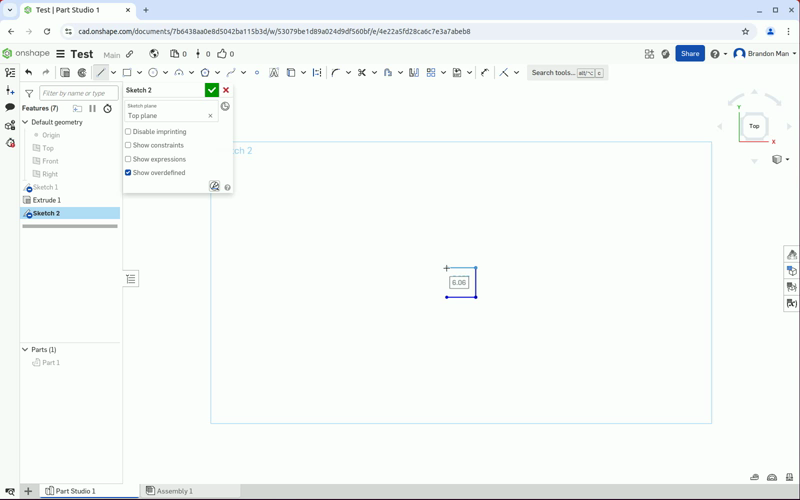
key_up(shift)
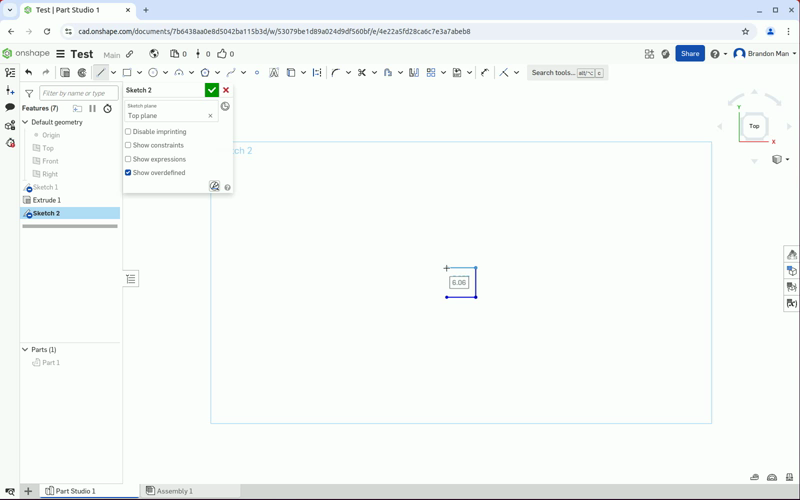
mouse_move(476, 267)
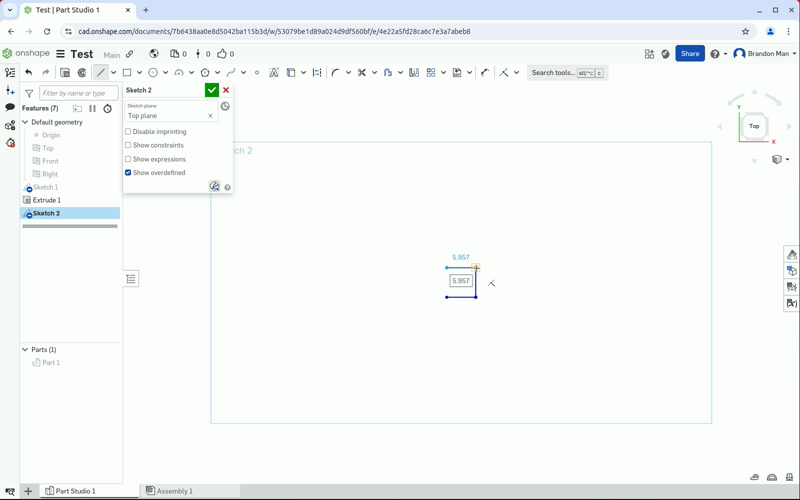
key_down(shift)
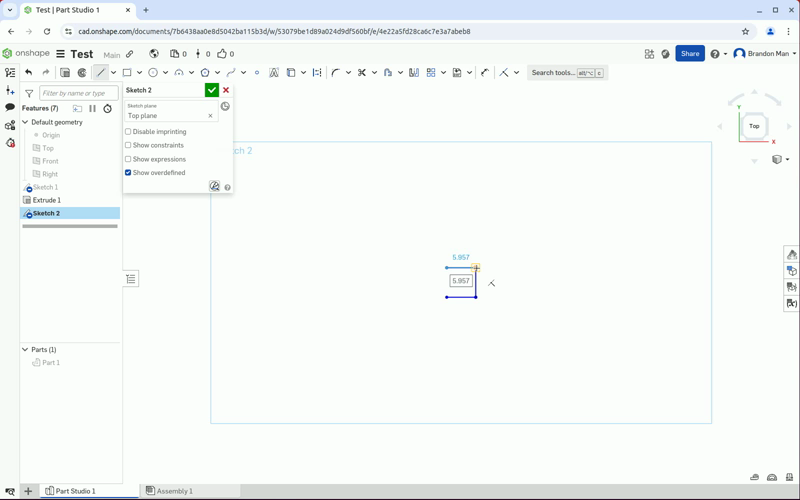
mouse_move(446, 297)
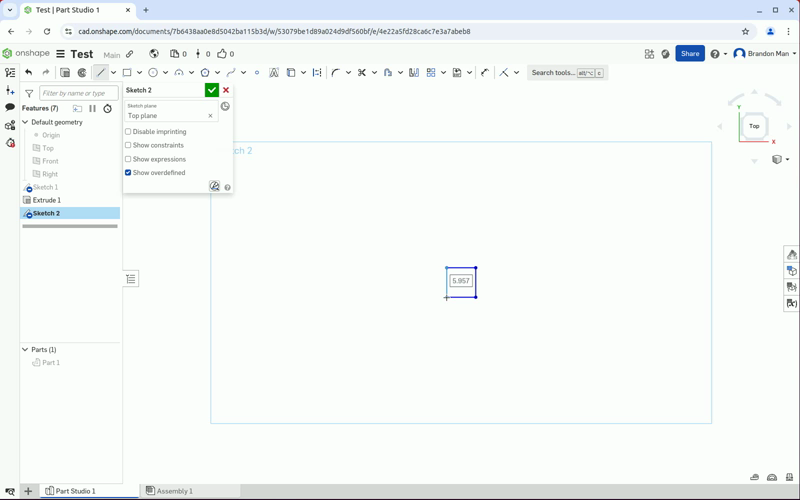
key_up(shift)
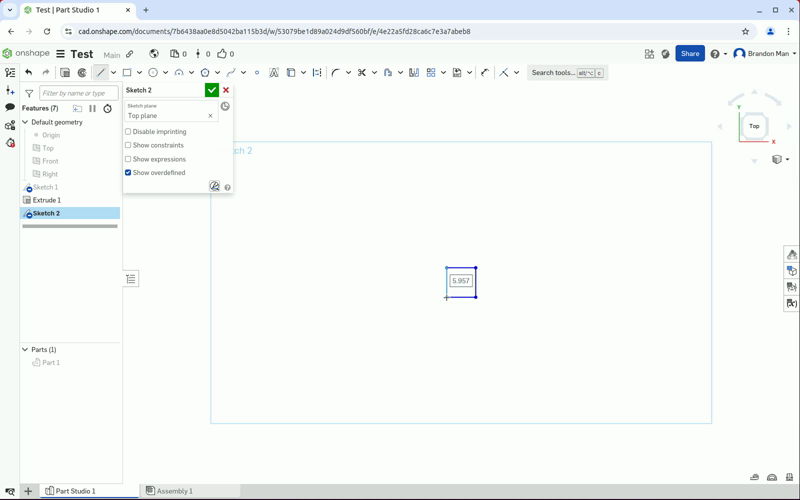
click(446, 297)
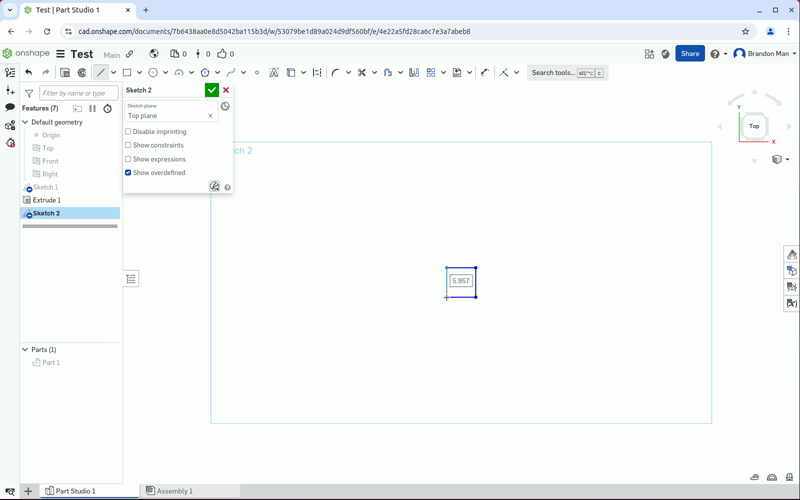
key(esc)
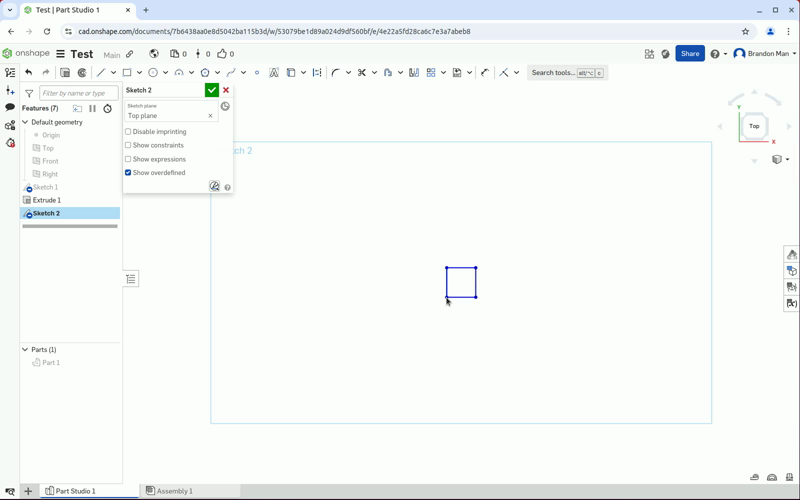
mouse_move(471, 294)
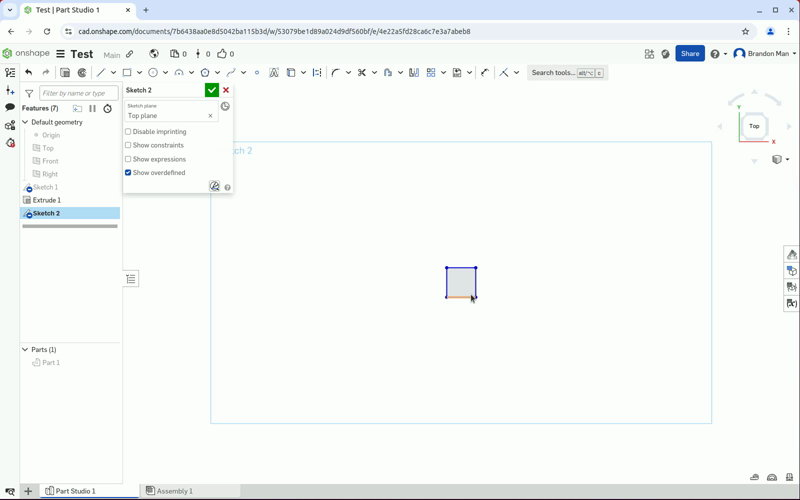
scroll(6)
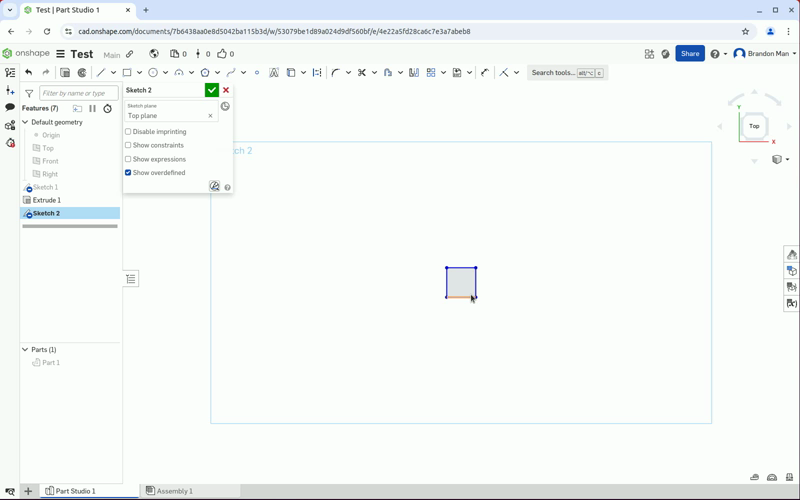
scroll(6)
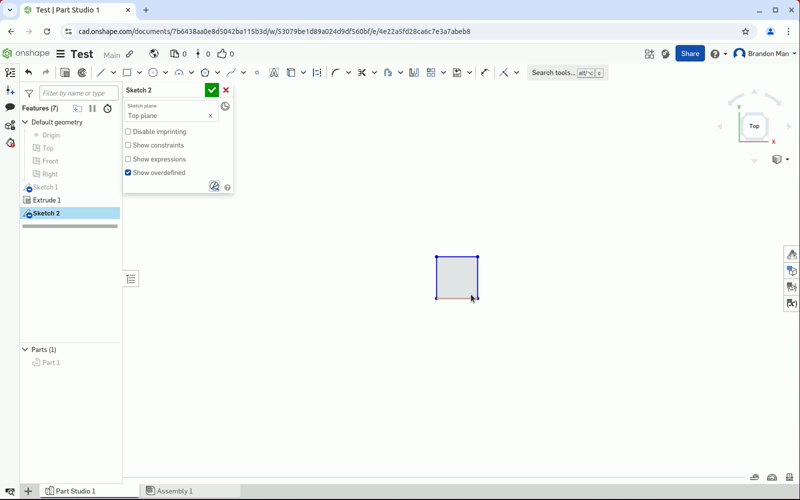
scroll(6)
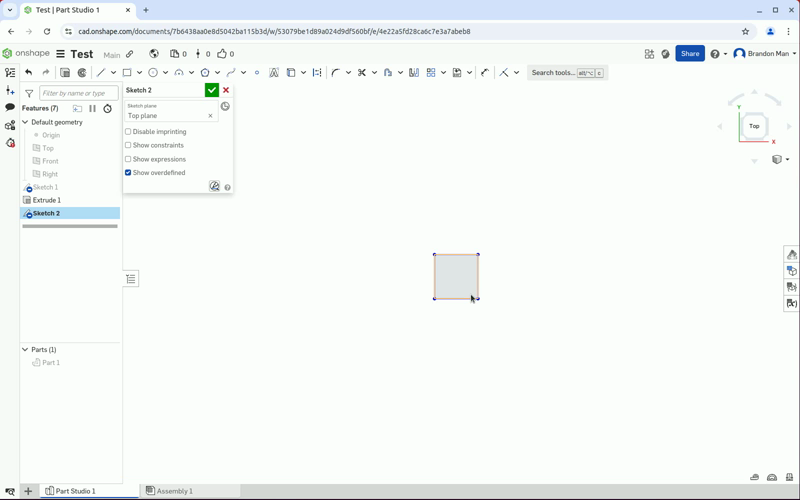
scroll(6)
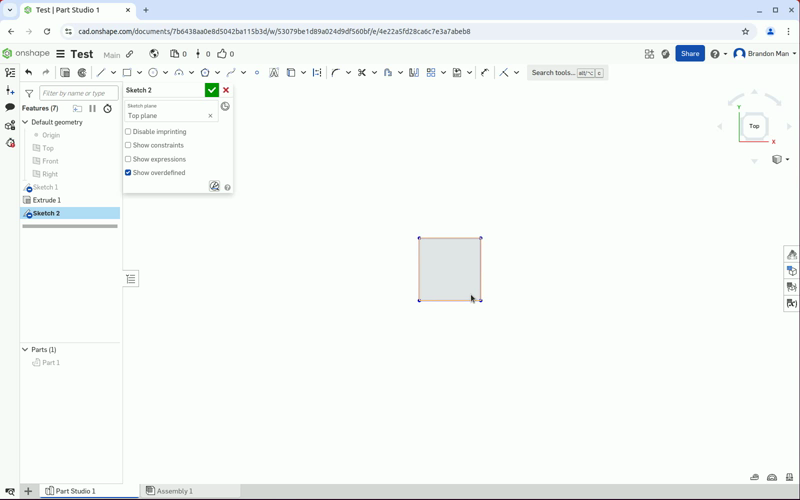
scroll(6)
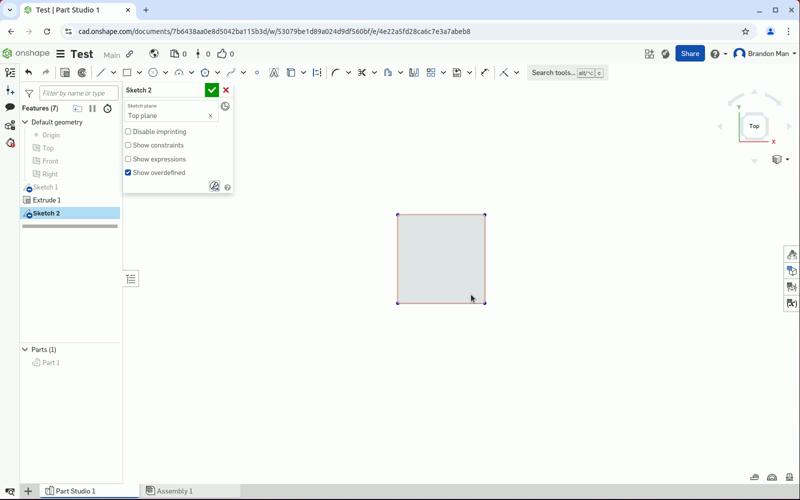
scroll(6)
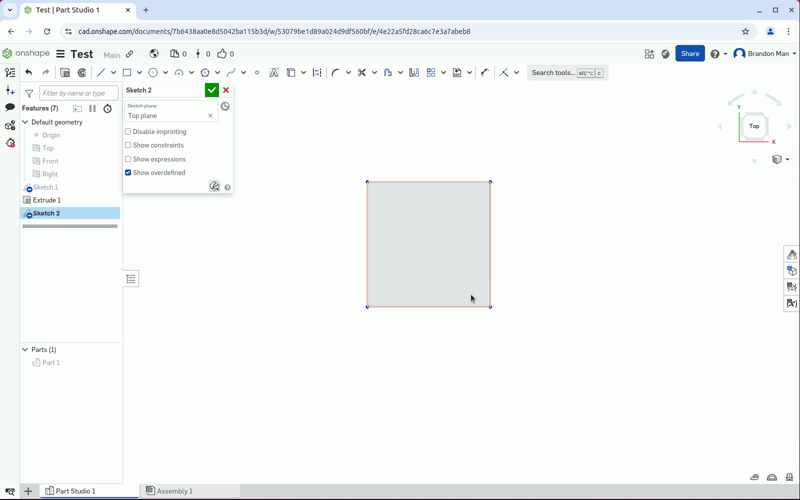
scroll(6)
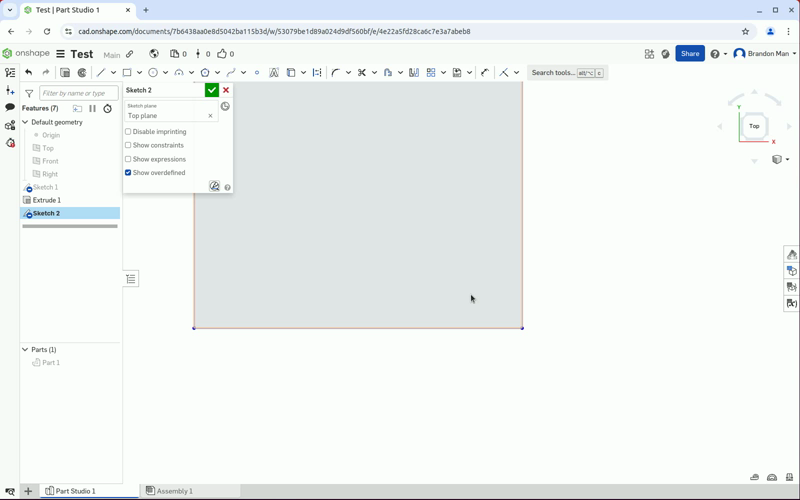
click(471, 294)
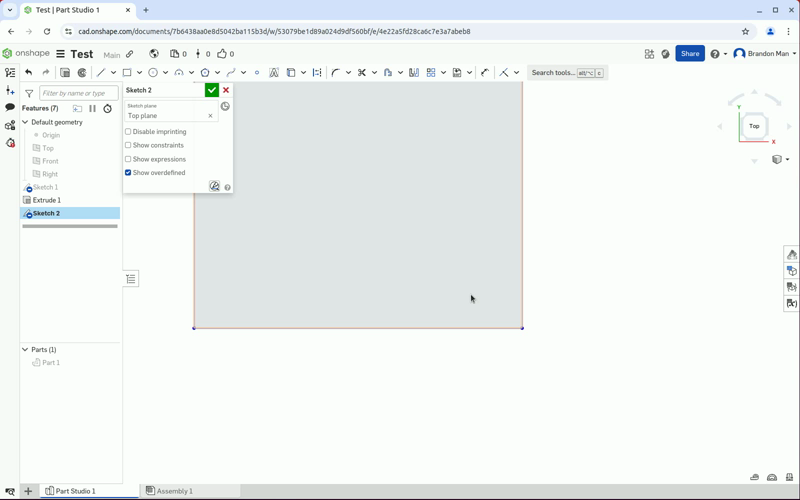
scroll(-6)
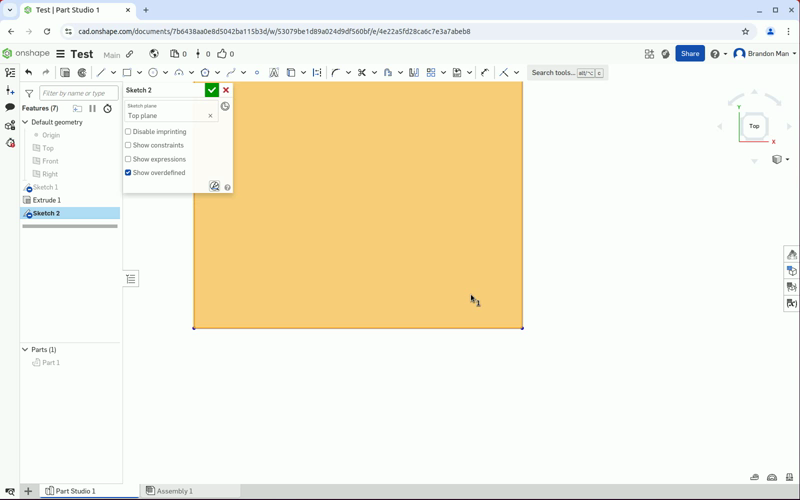
scroll(-6)
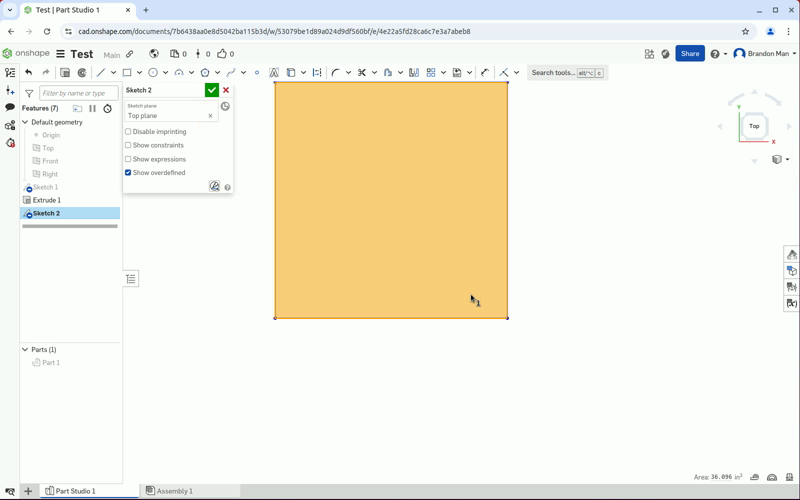
scroll(-6)
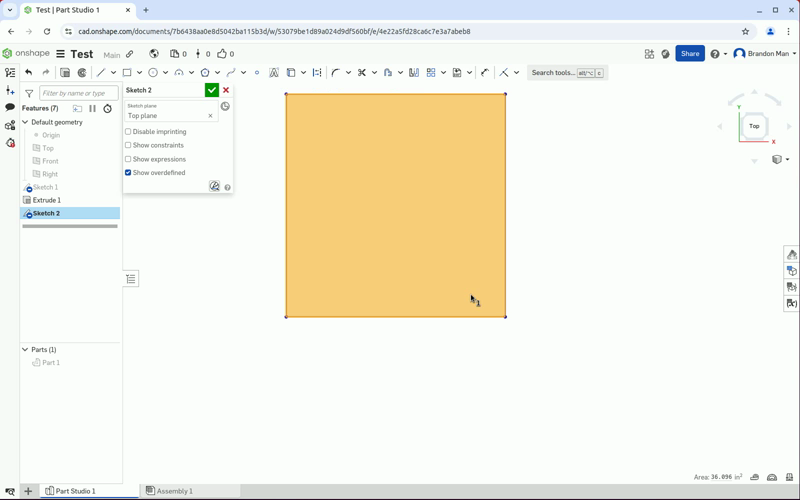
scroll(-6)
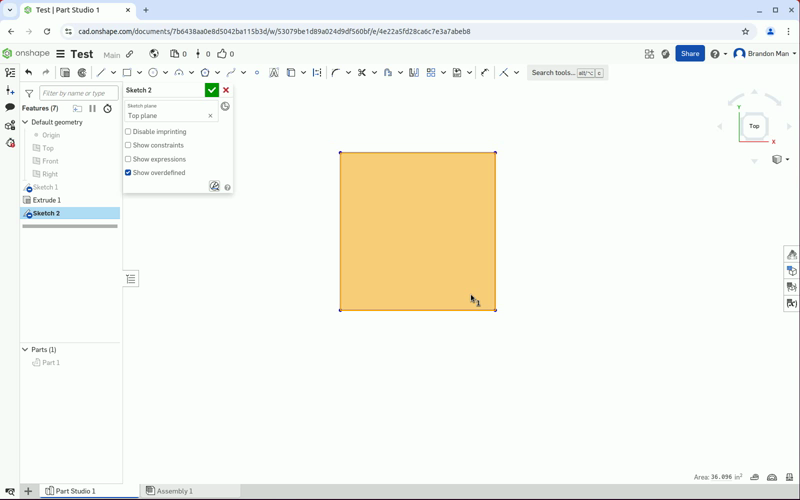
scroll(-6)
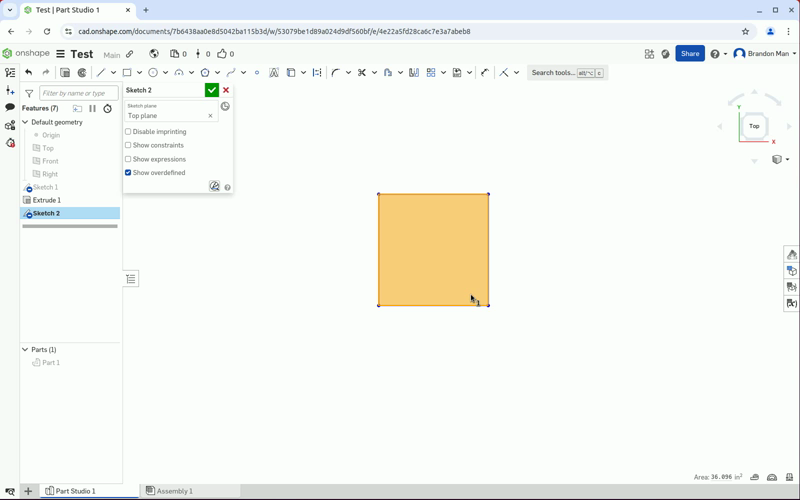
scroll(-6)
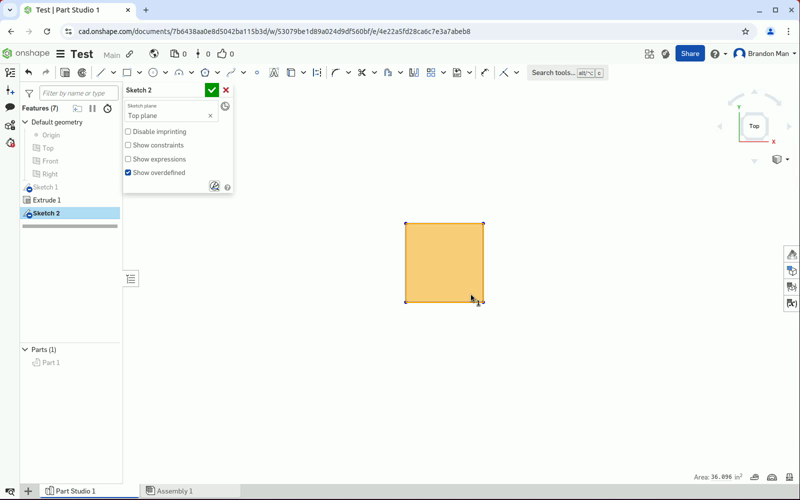
scroll(-6)
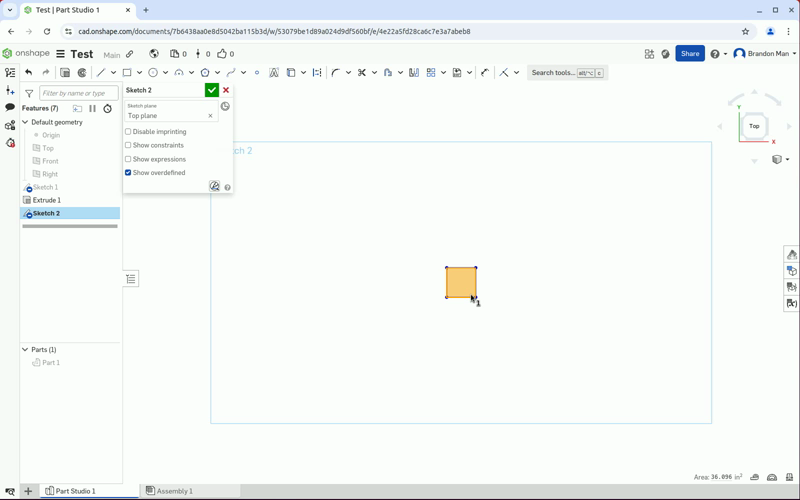
mouse_move(73, 352)
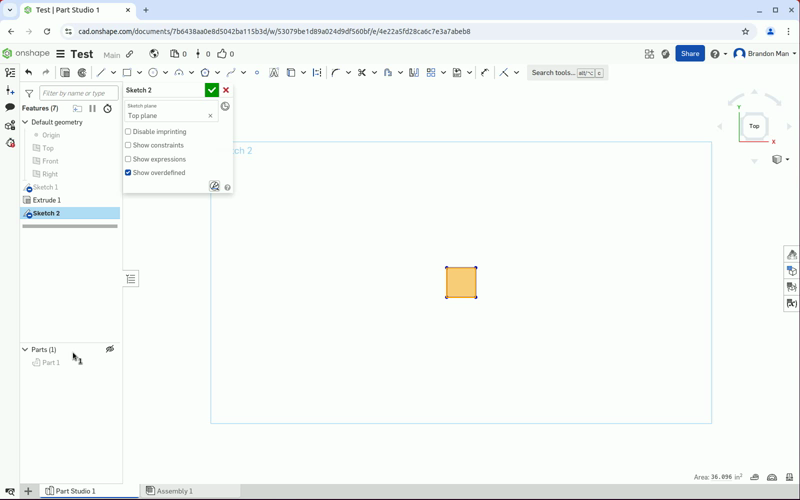
key(shift+y)
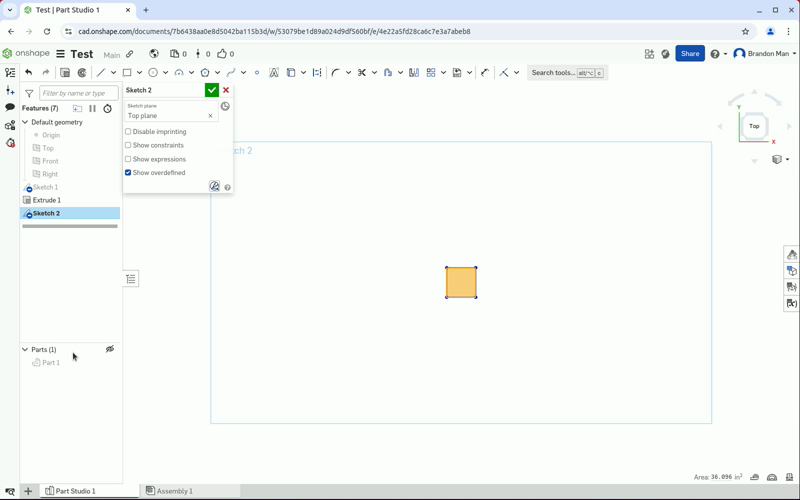
key(shift+e)
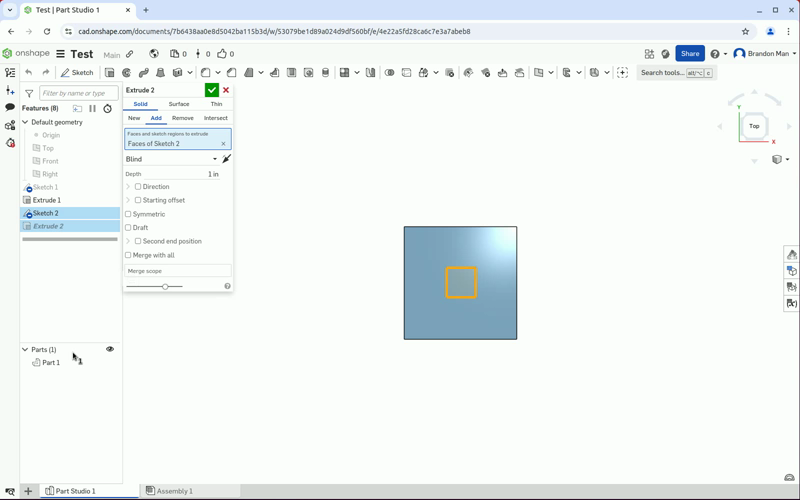
mouse_move(143, 106)
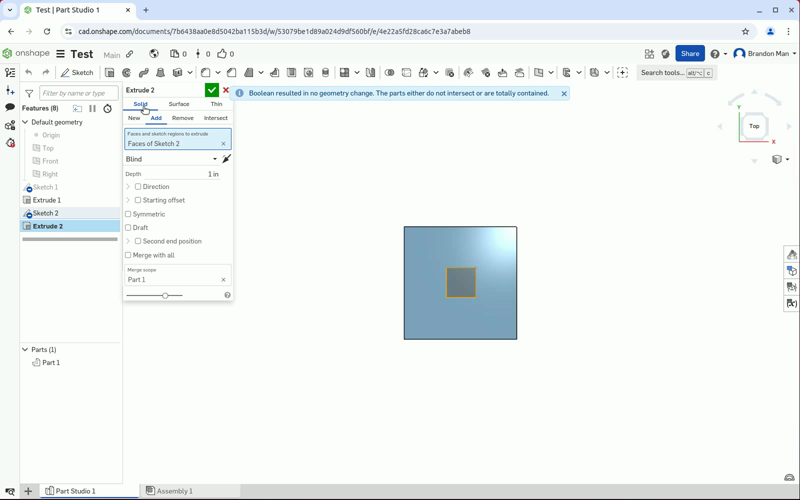
click(143, 106)
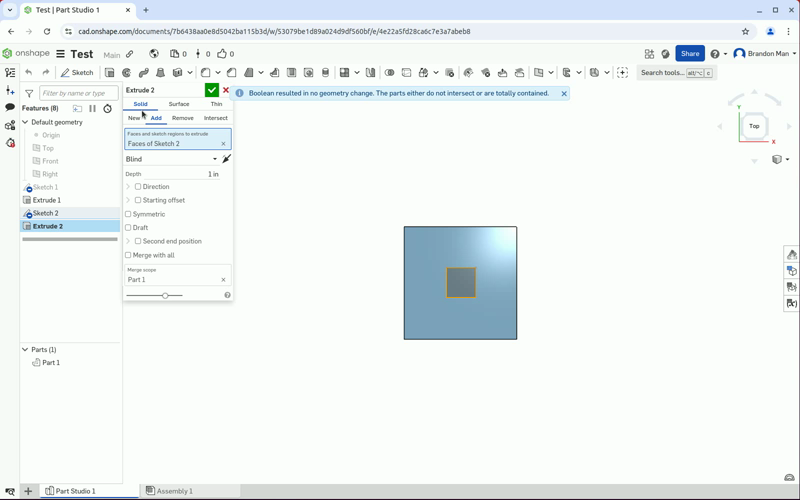
mouse_move(137, 120)
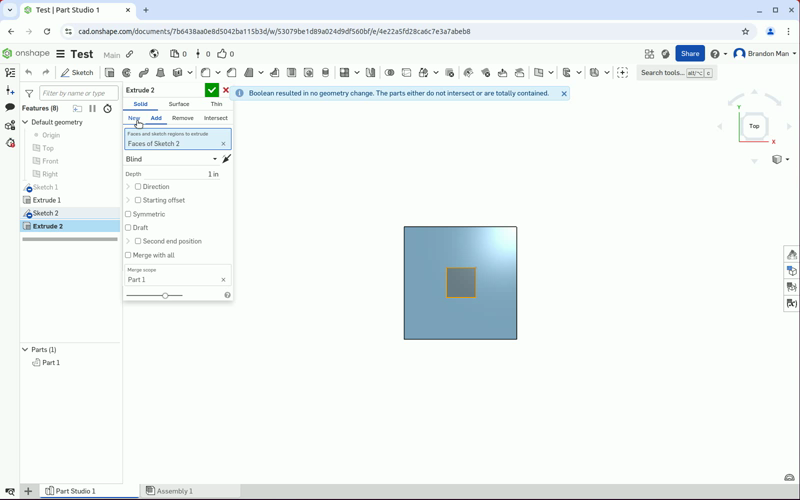
click(137, 120)
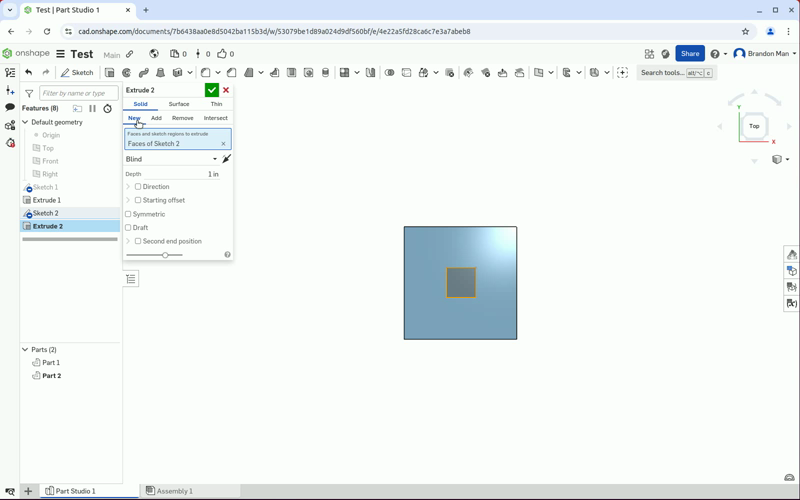
key(tab, 4)
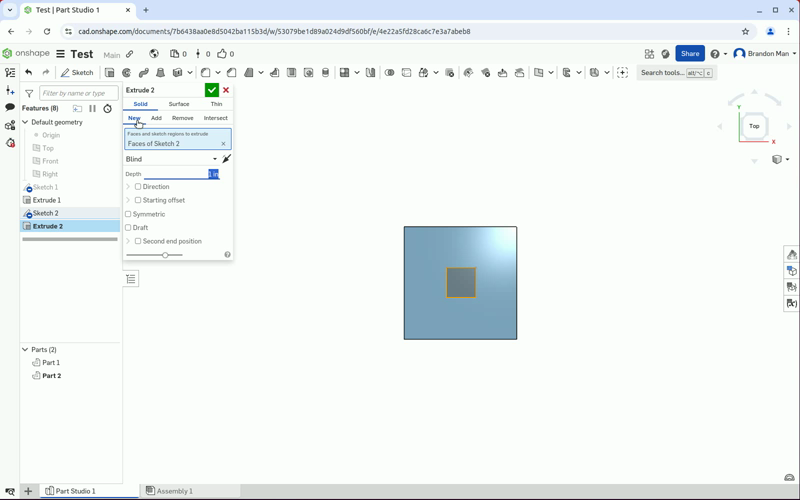
text(23.108)
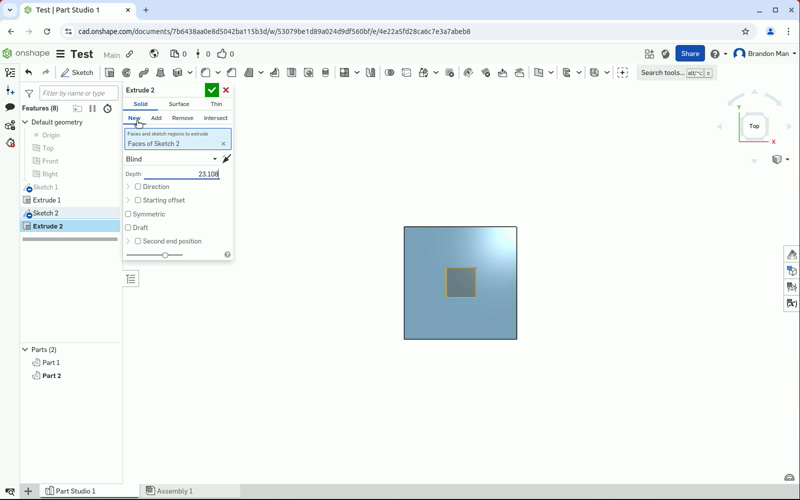
key(enter)
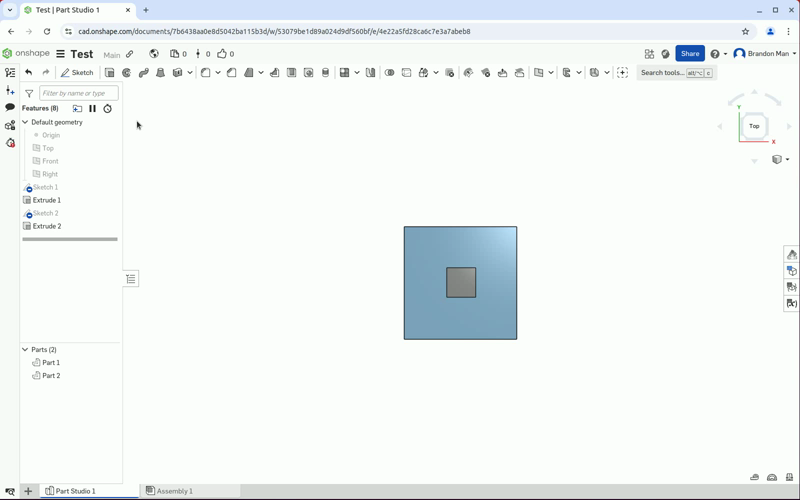
key(shift+h)
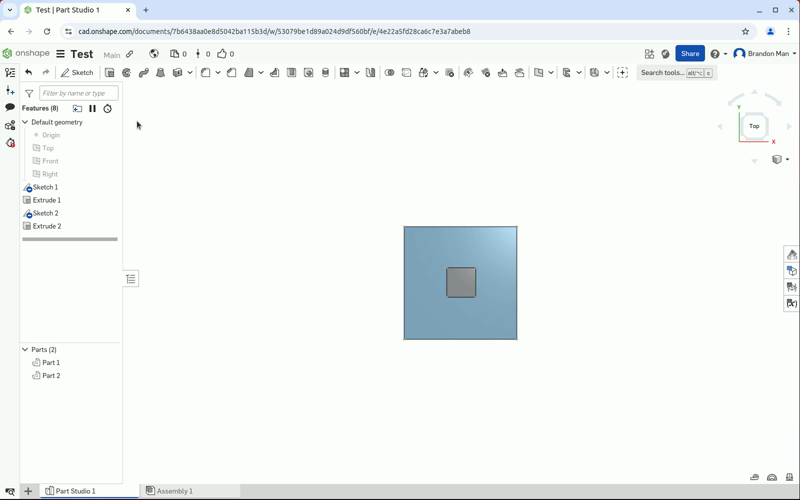
key(shift+h)
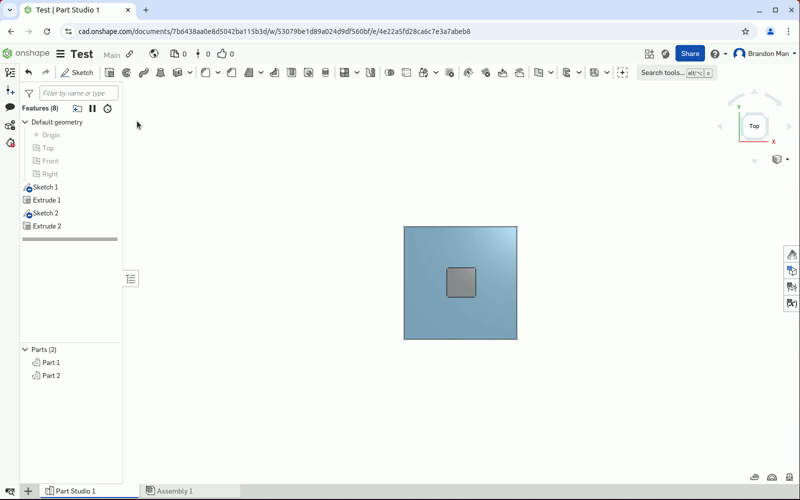
key(shift+7)
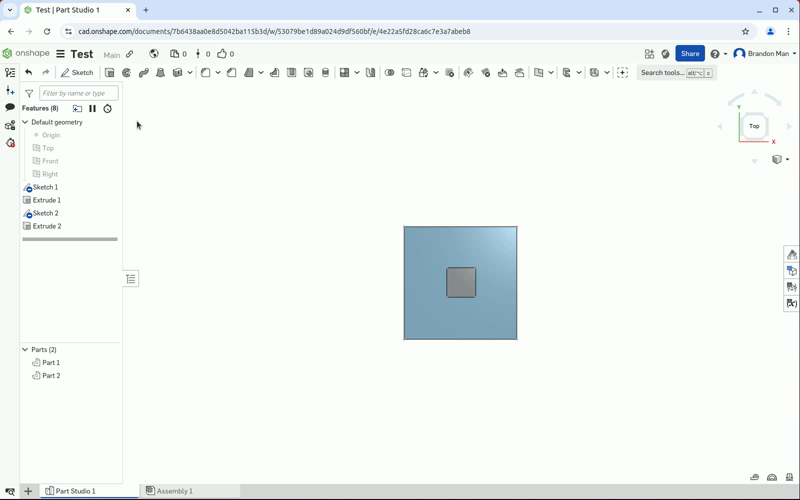
key(up, 3)
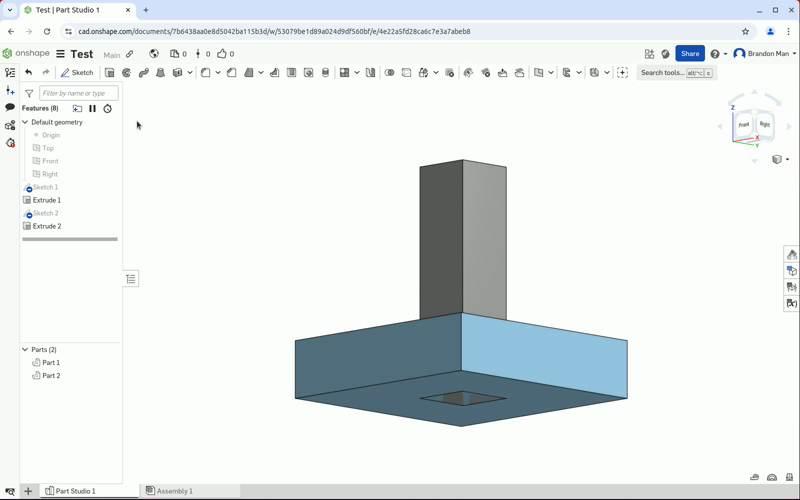
key(left, 3)
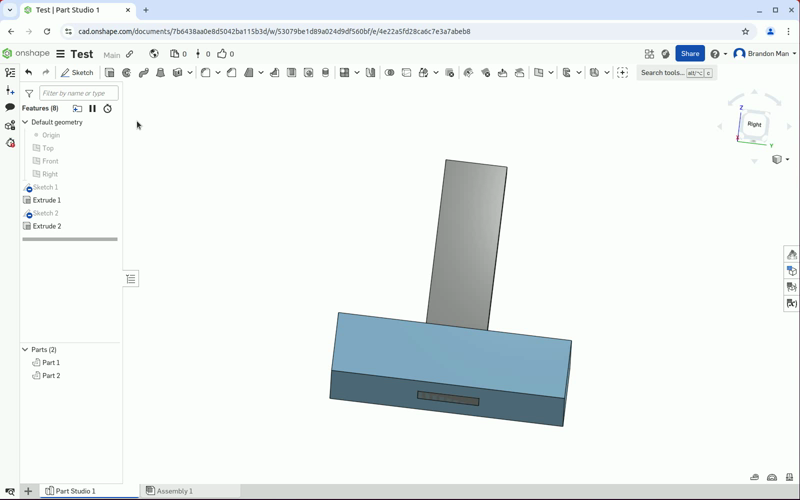
key(right, 3)
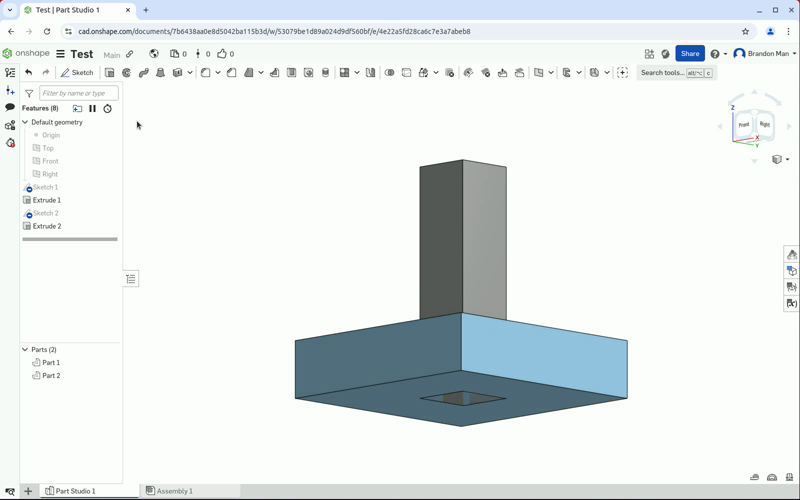
key(down, 3)
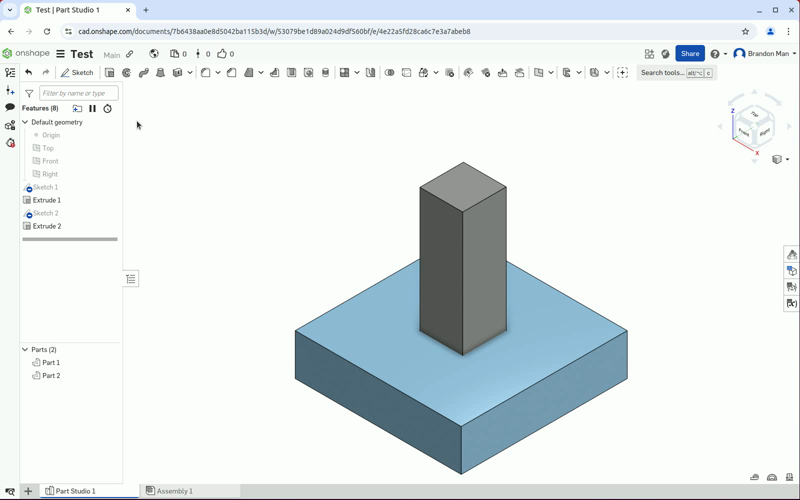
mouse_move(73, 189)
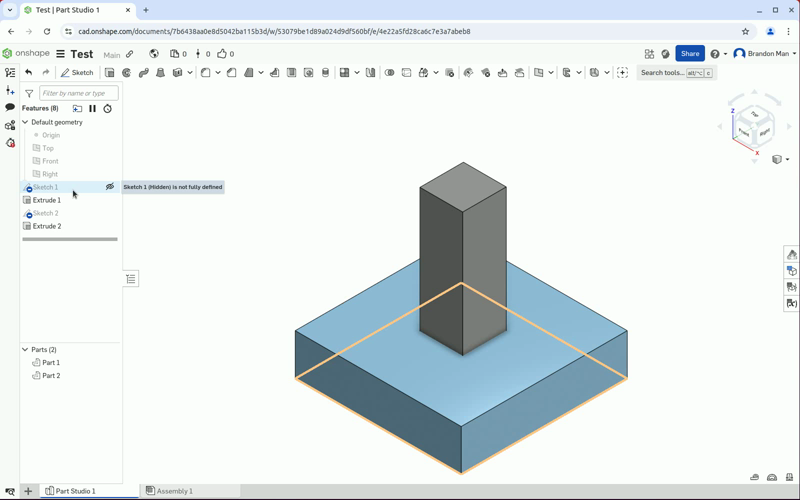
click(73, 189)